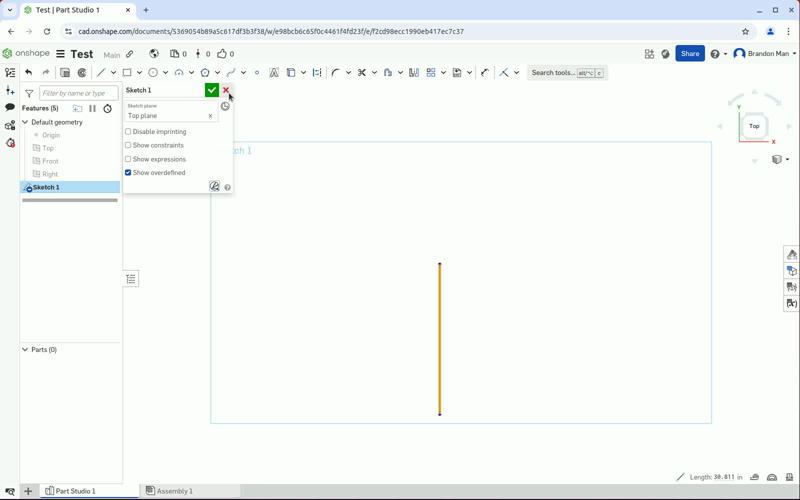
key(shift+h)
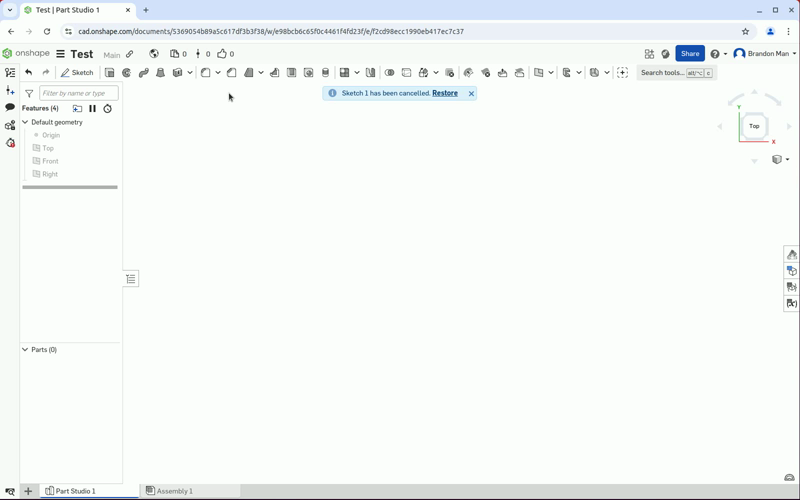
mouse_move(73, 352)
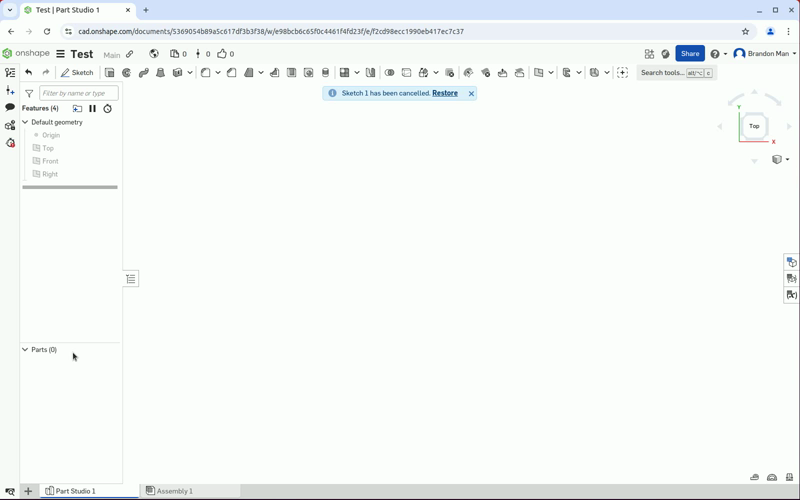
key(y)
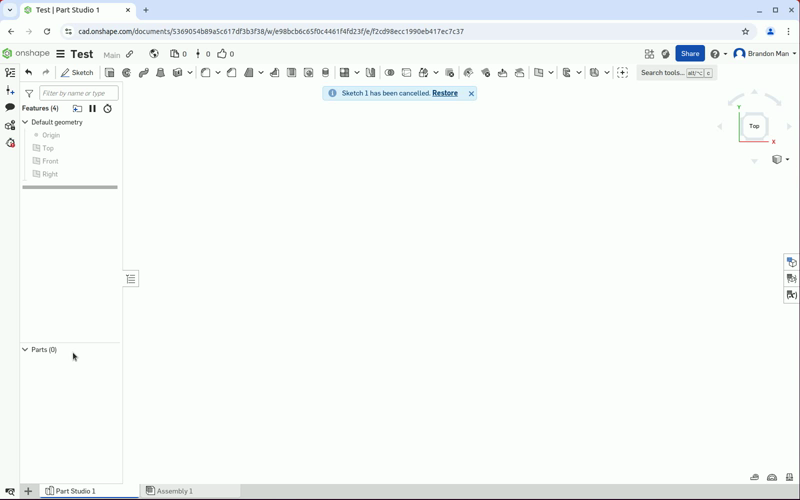
key(shift+p)
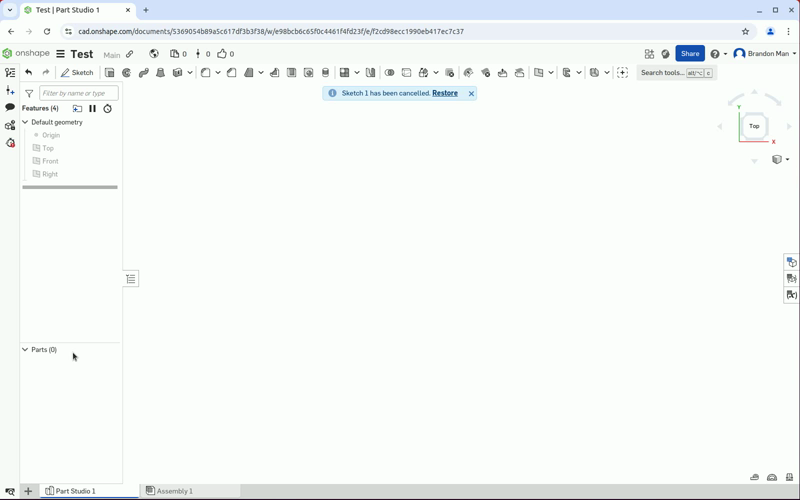
key(space)
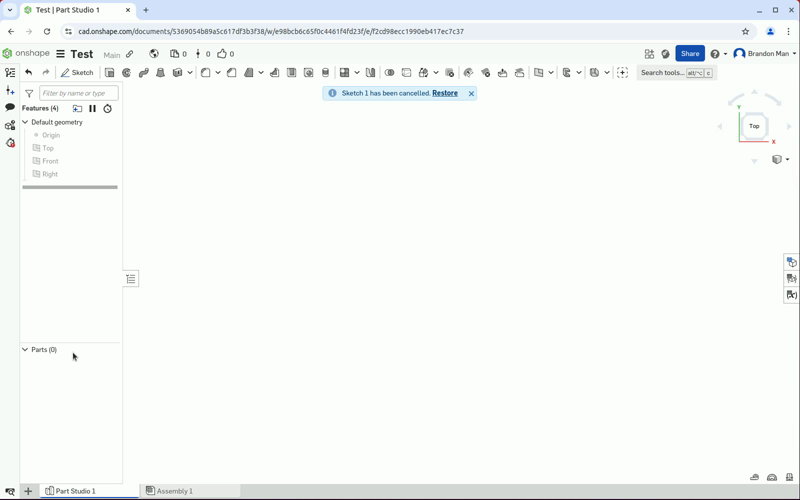
key_down(shift)
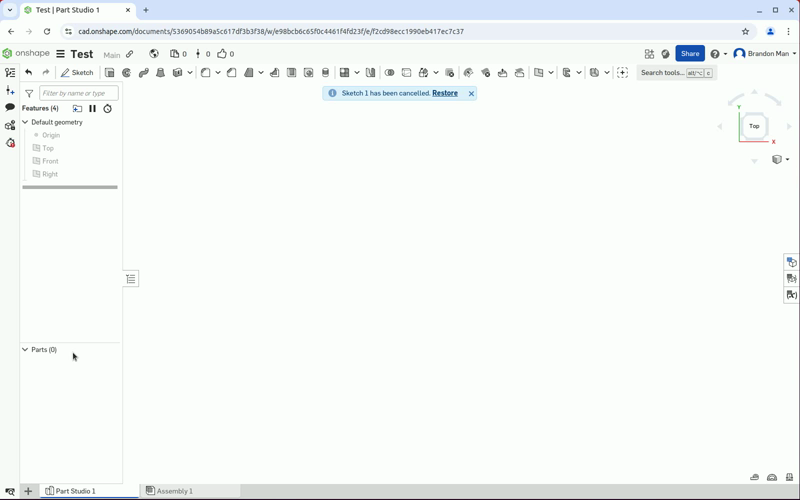
key(up)
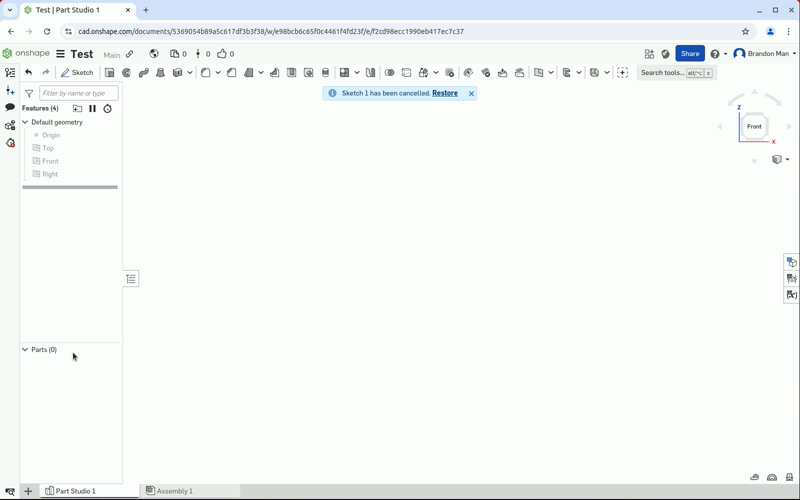
key_up(shift)
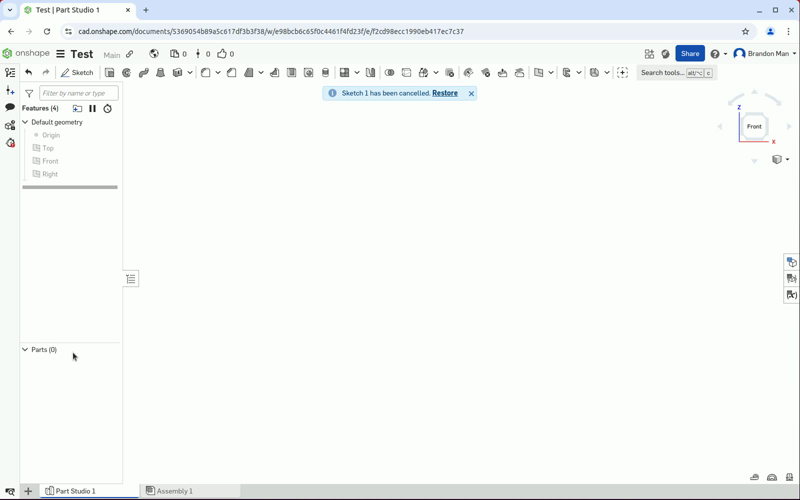
key(space)
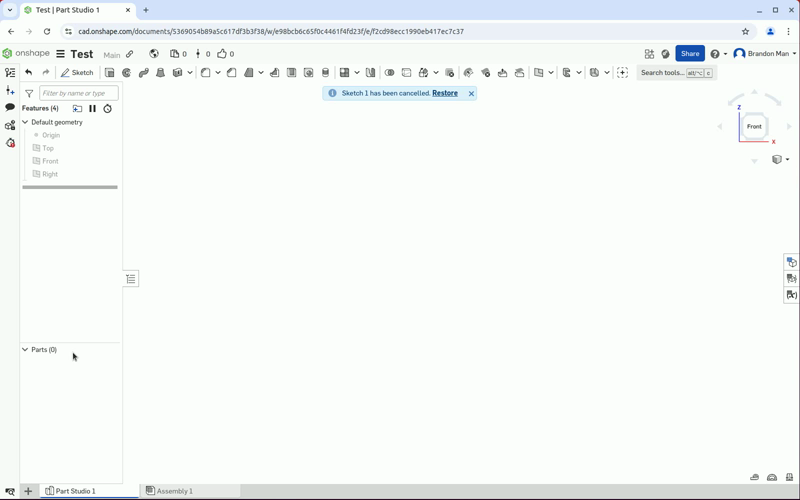
key_down(shift)
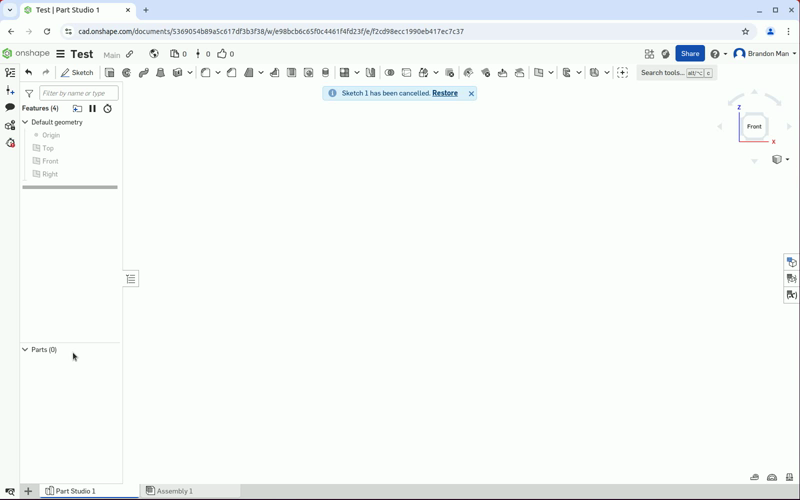
key(left)
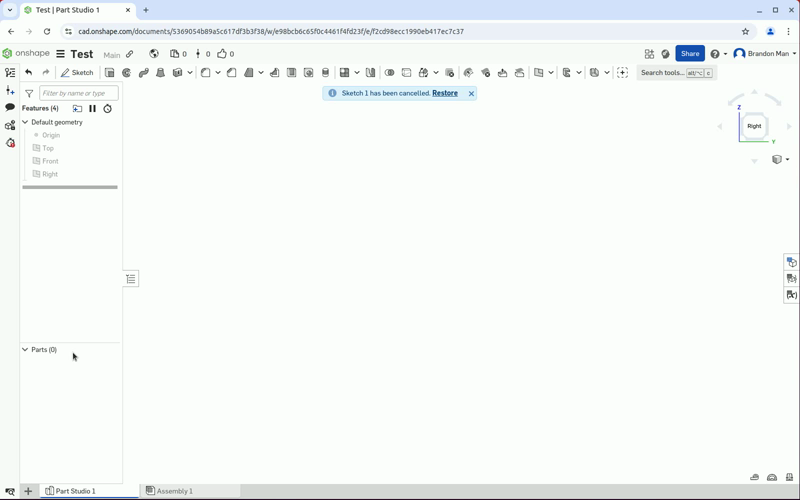
key_up(shift)
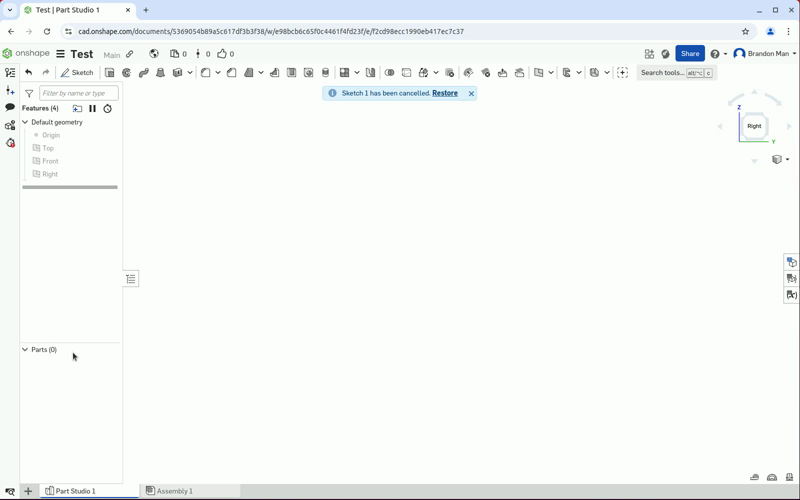
mouse_move(73, 352)
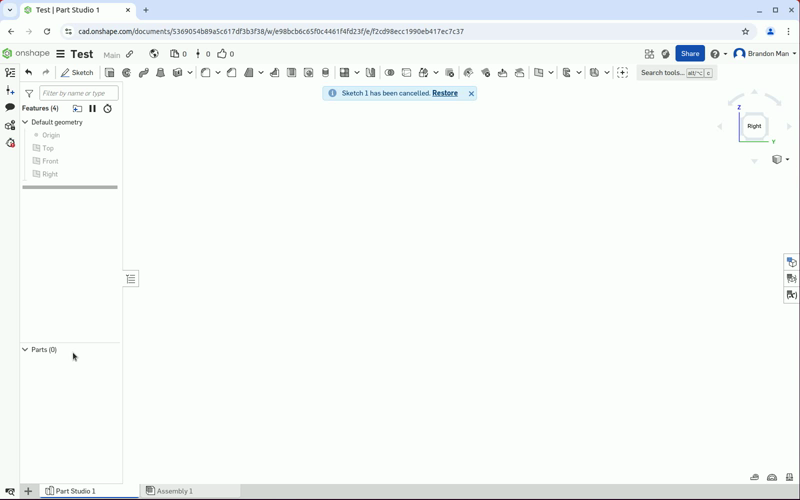
key(shift+y)
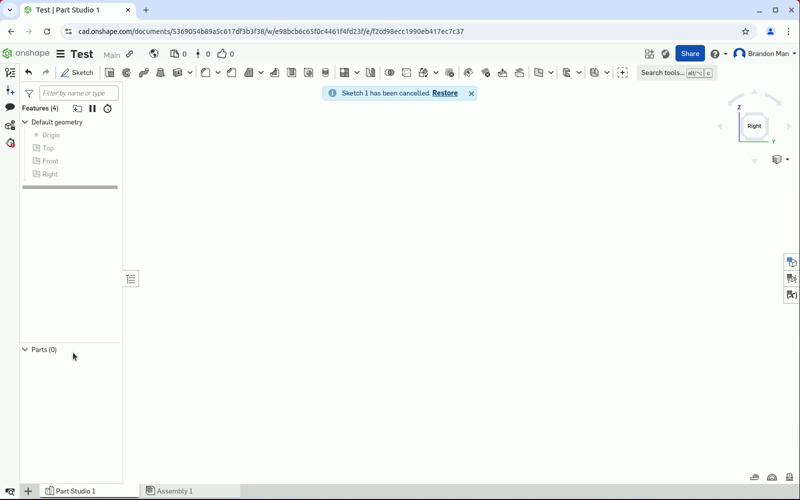
key(shift+s)
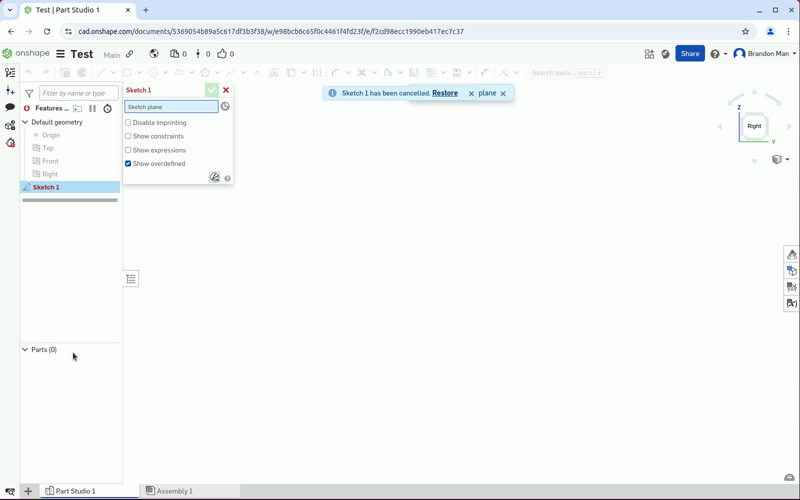
mouse_move(73, 176)
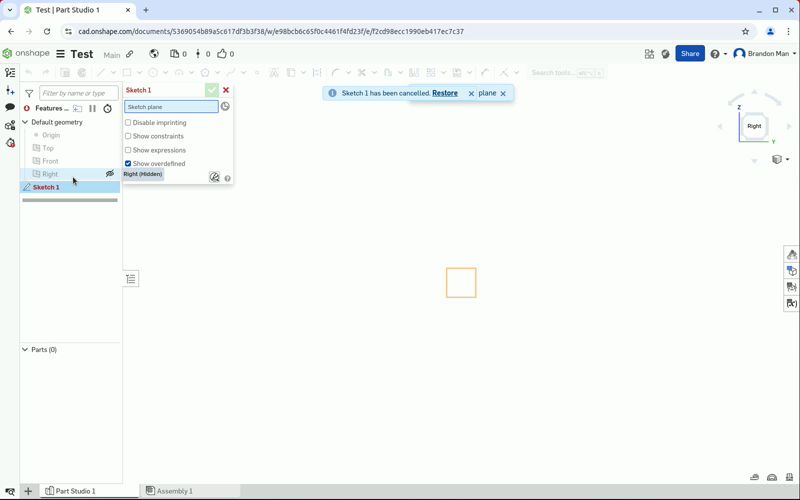
click(73, 176)
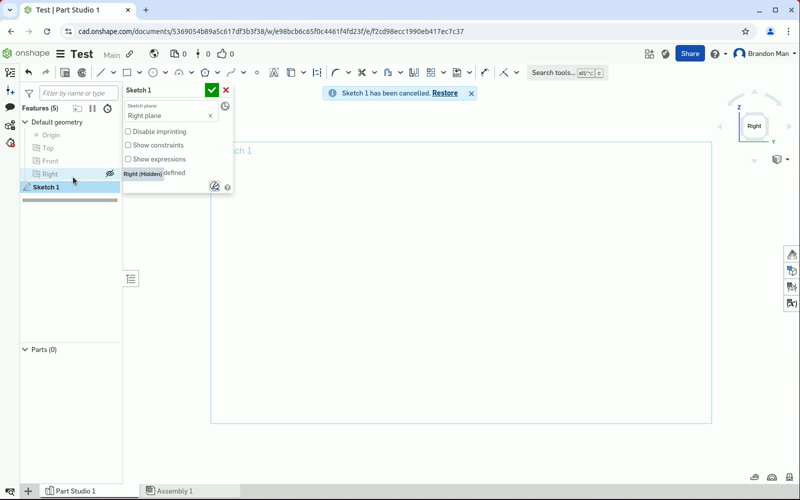
mouse_move(73, 352)
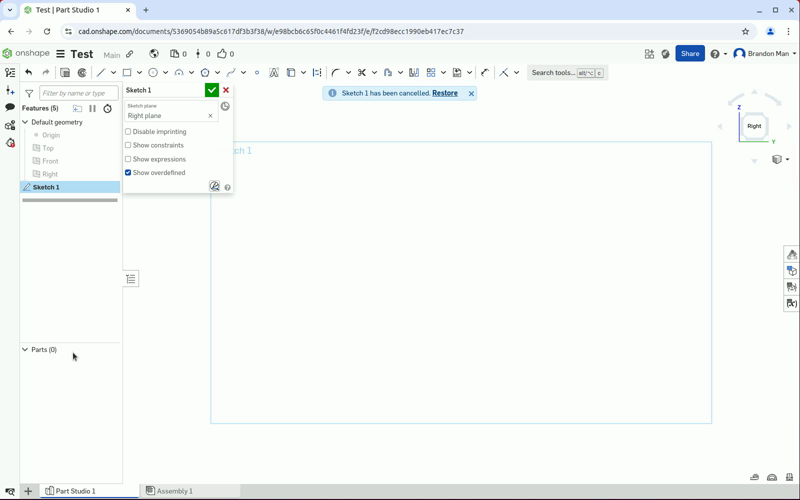
key(y)
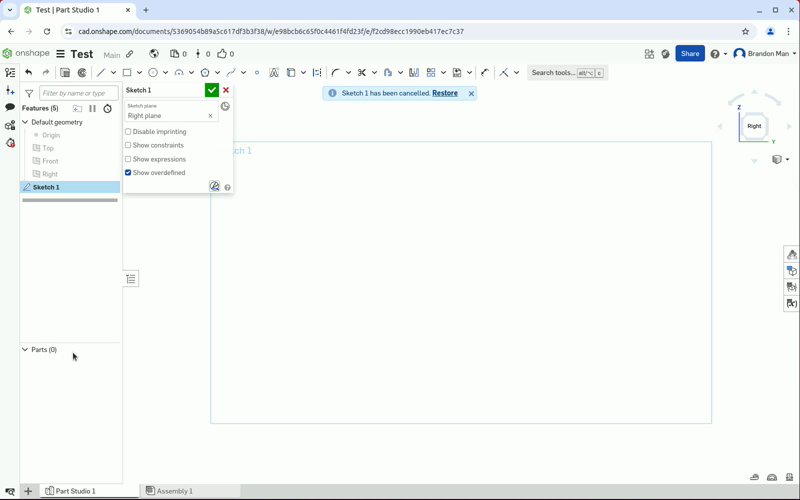
key(c)
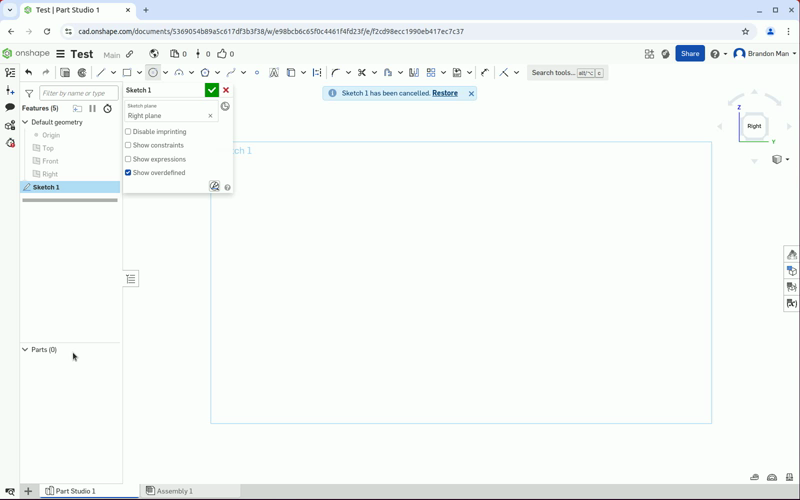
key_down(shift)
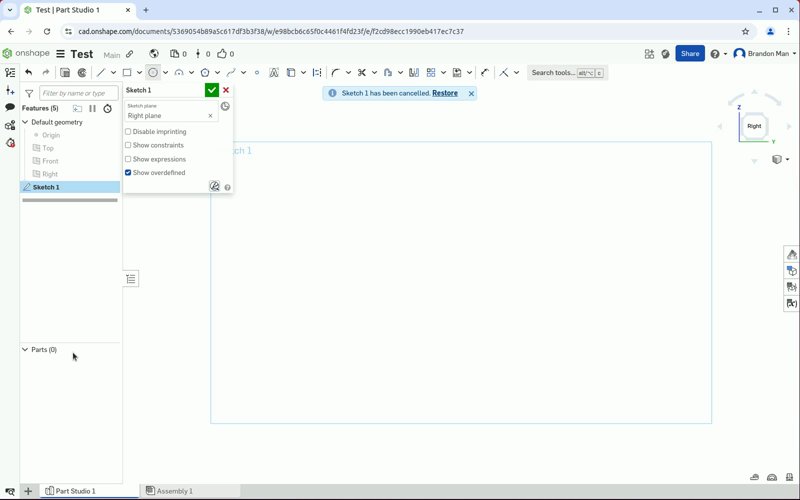
mouse_move(461, 282)
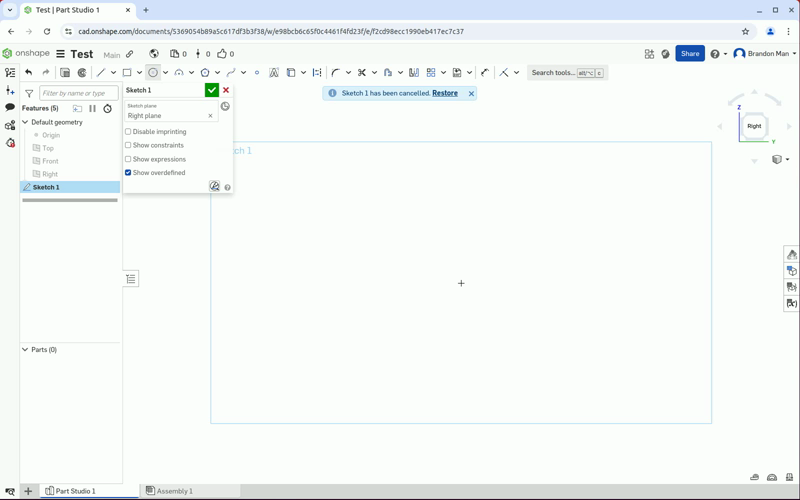
click(461, 282)
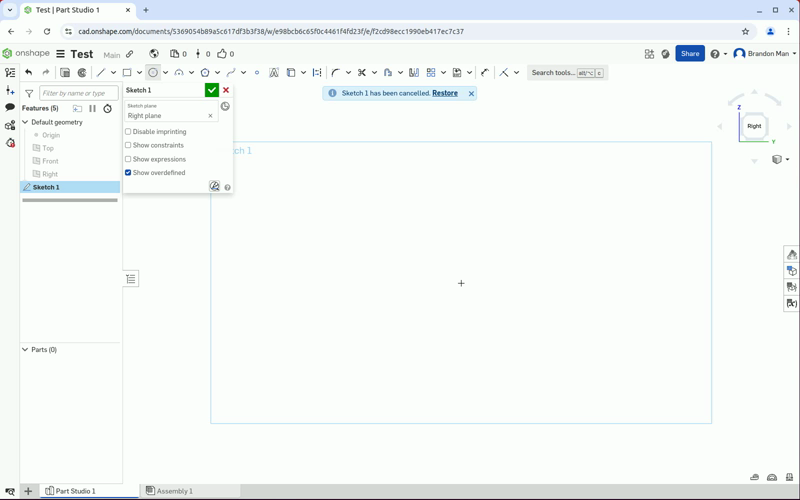
key_up(shift)
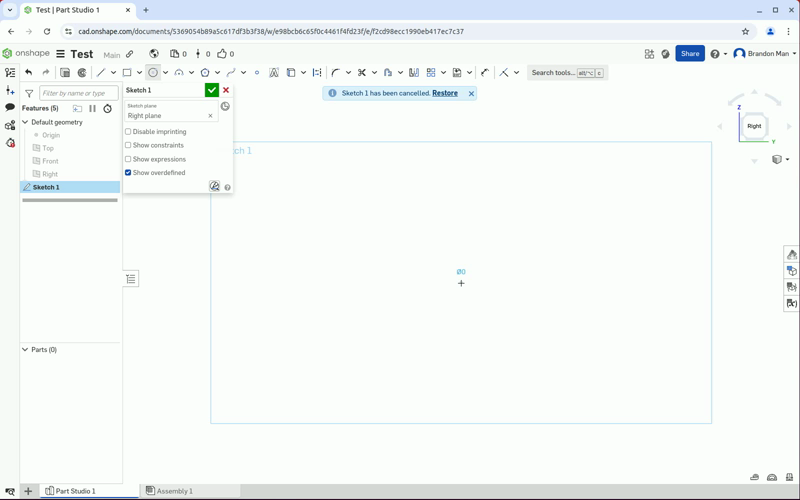
mouse_move(574, 282)
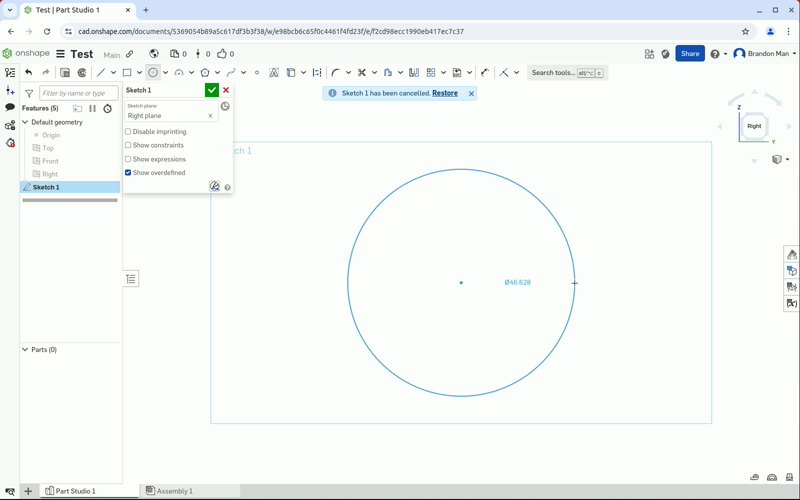
click(574, 282)
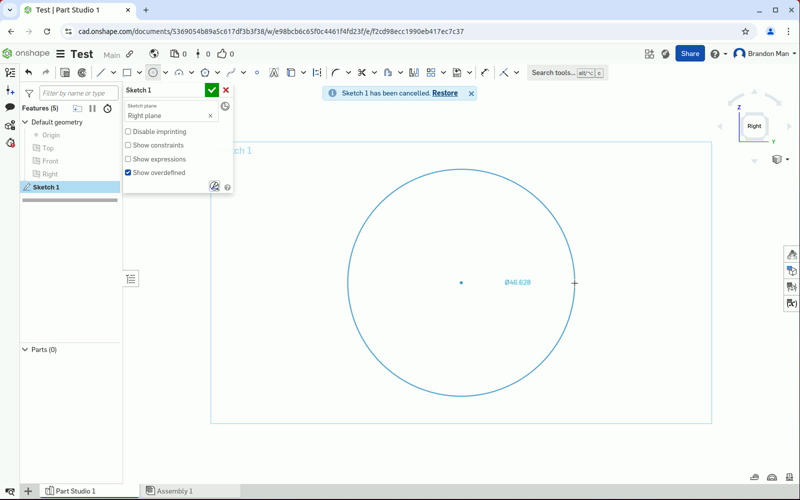
key(esc)
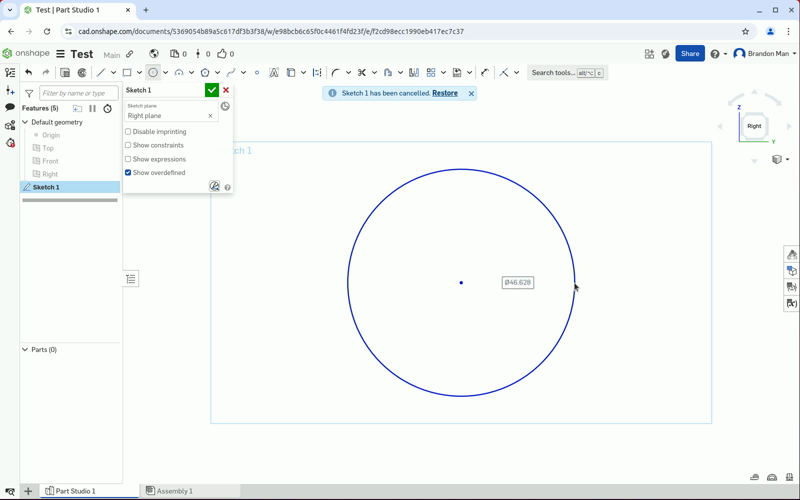
key(c)
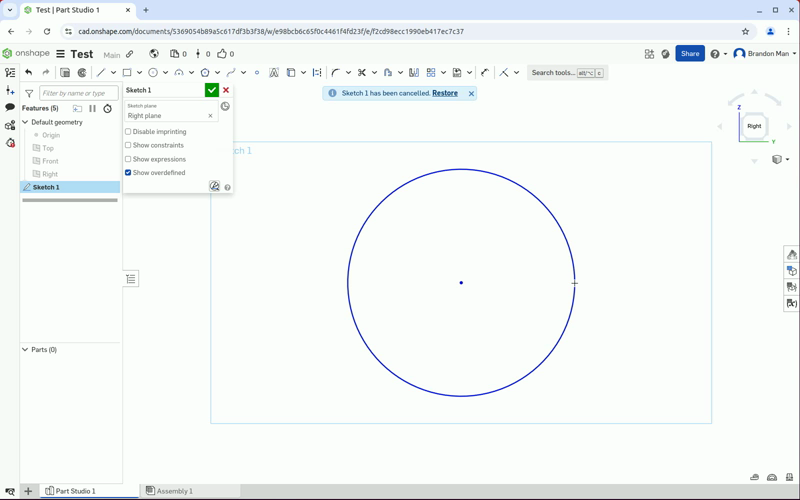
key_down(shift)
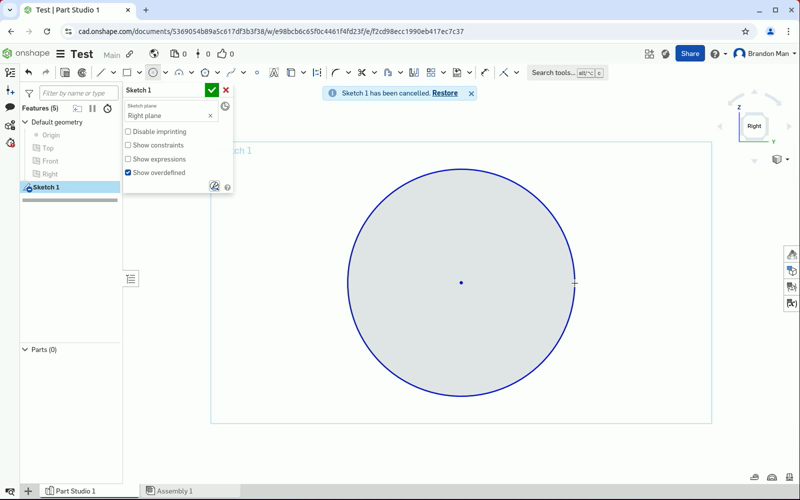
mouse_move(461, 282)
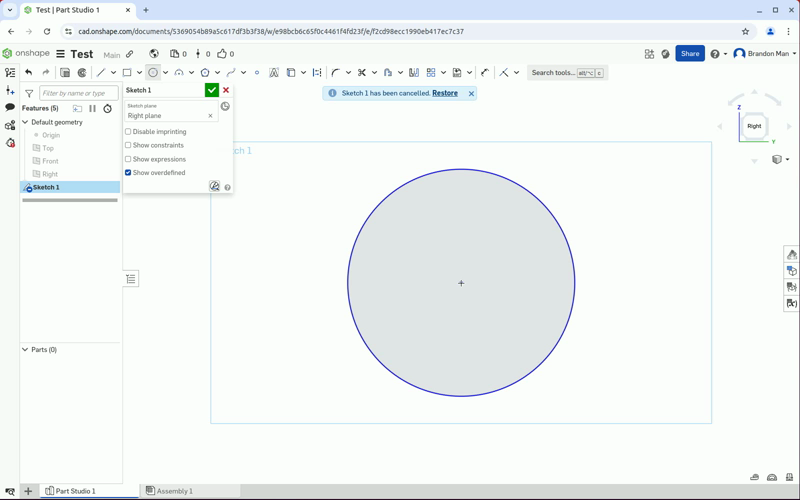
click(461, 282)
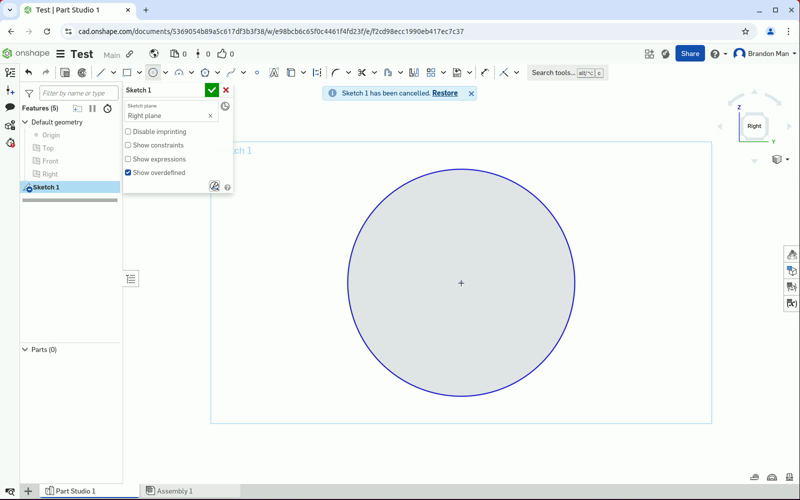
key_up(shift)
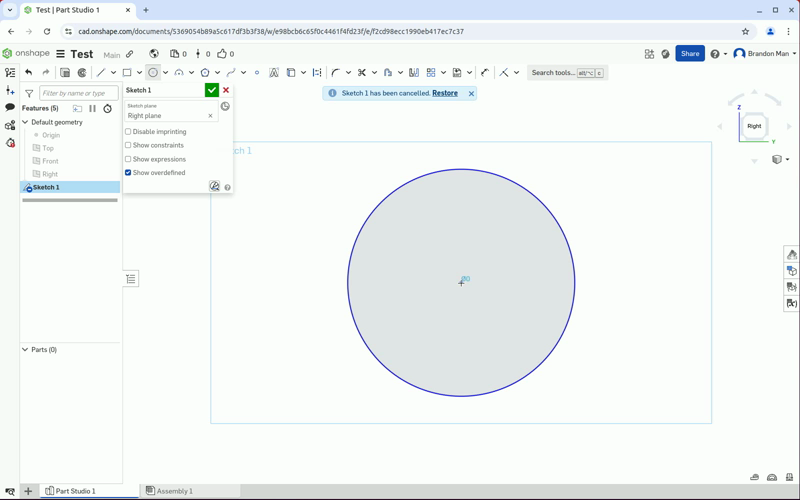
mouse_move(468, 282)
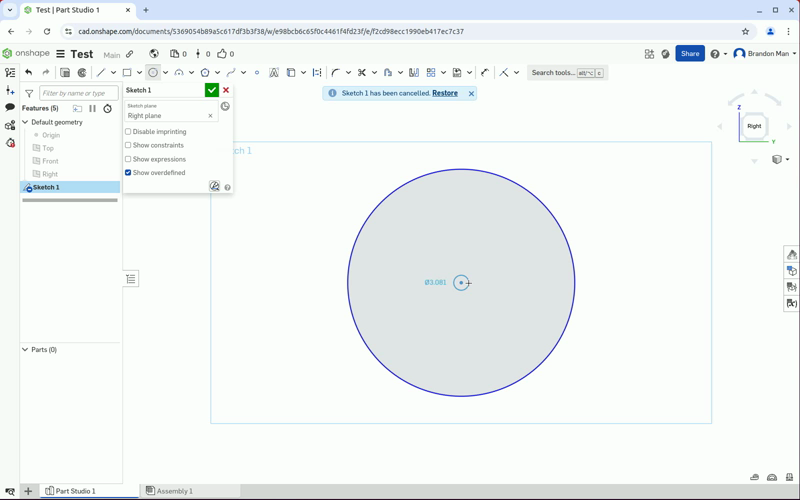
click(468, 282)
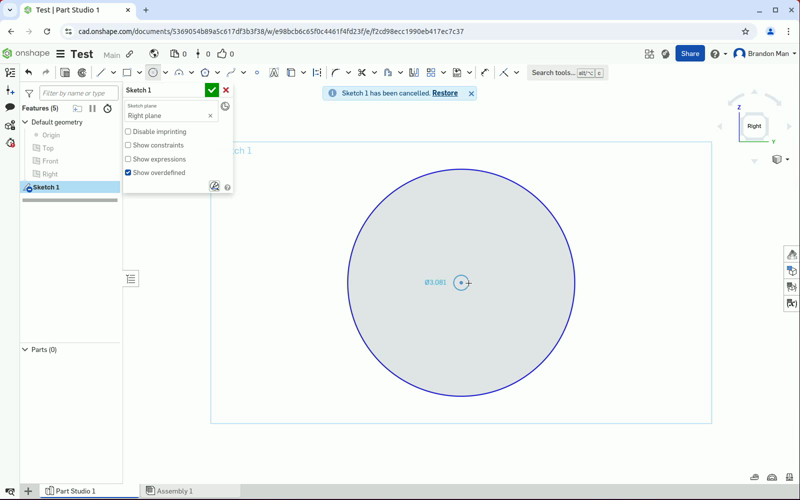
key(esc)
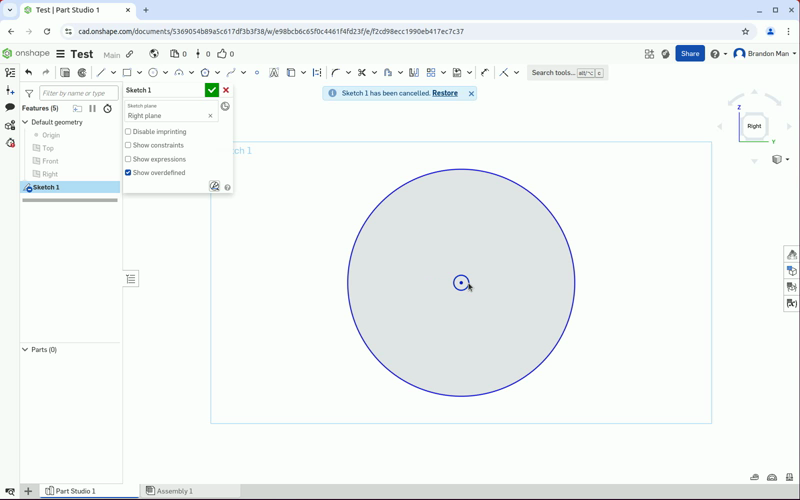
mouse_move(501, 250)
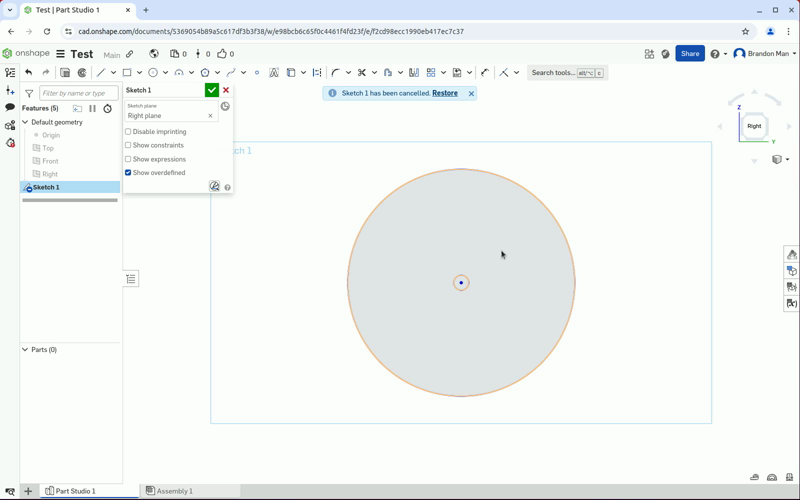
click(501, 250)
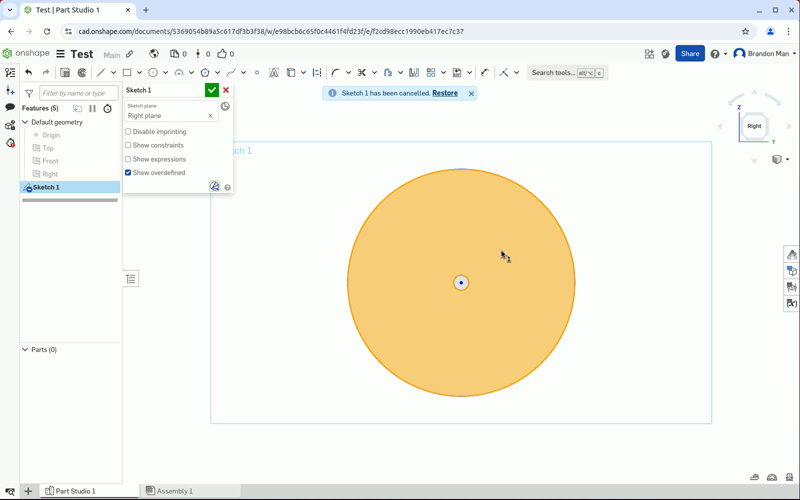
mouse_move(73, 352)
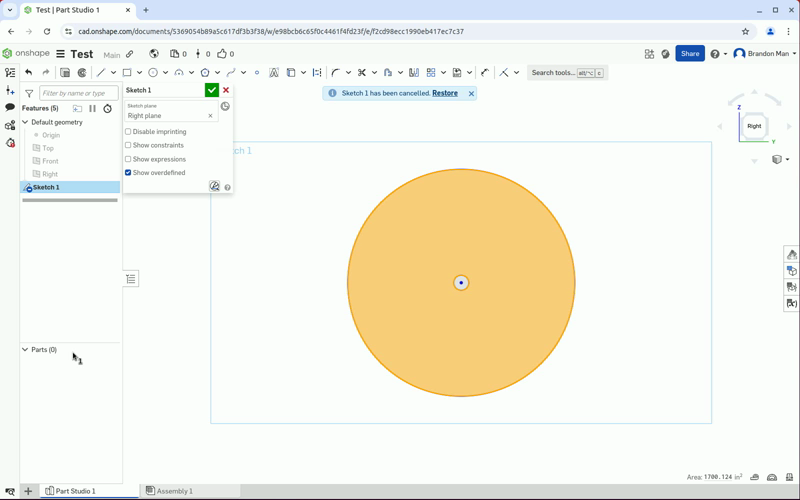
key(shift+y)
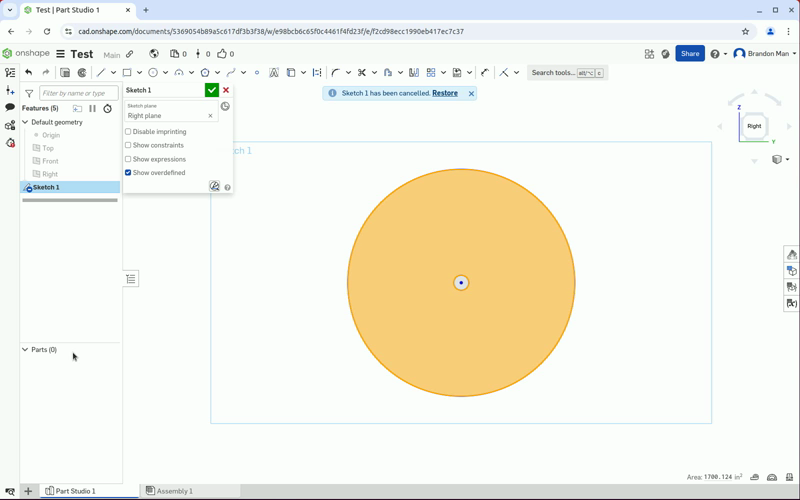
key(shift+e)
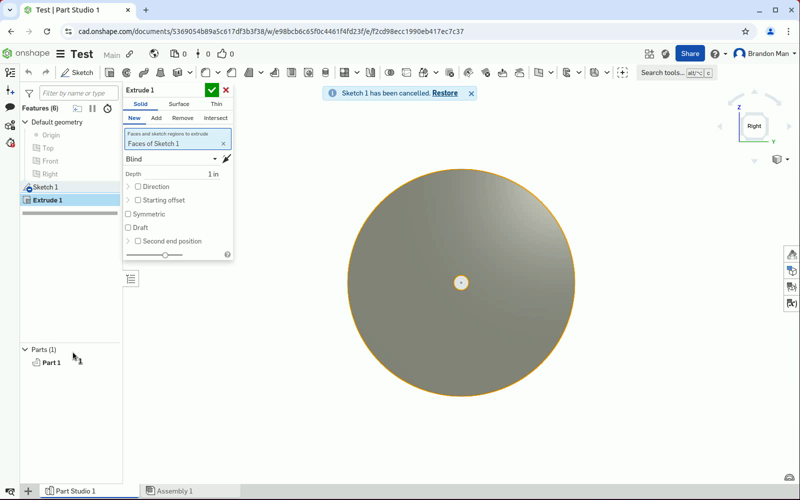
mouse_move(143, 106)
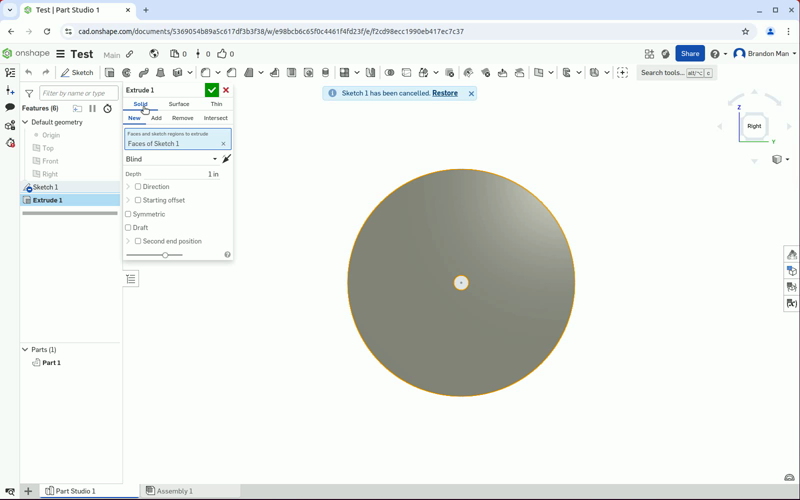
click(143, 106)
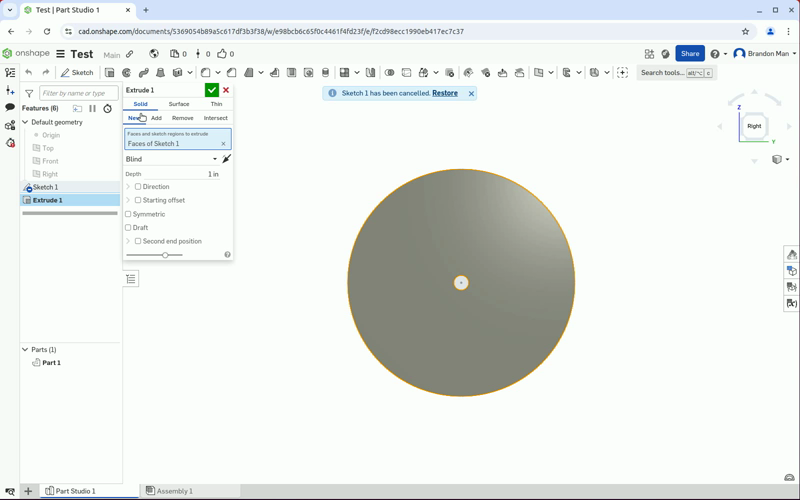
mouse_move(137, 120)
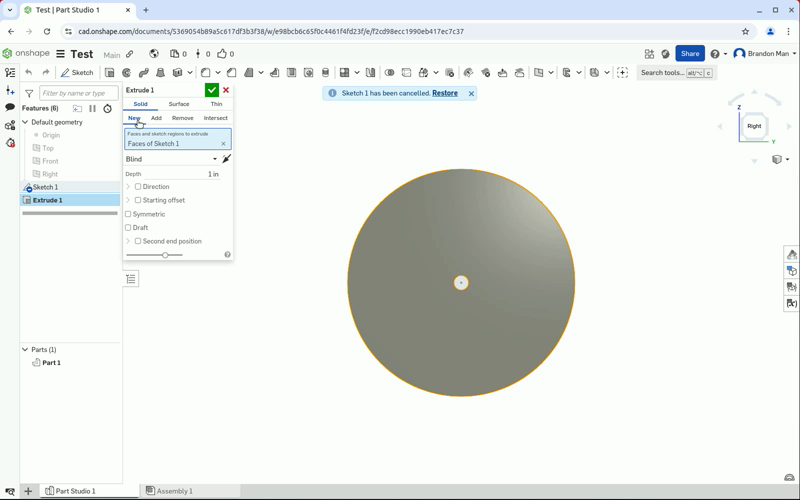
click(137, 120)
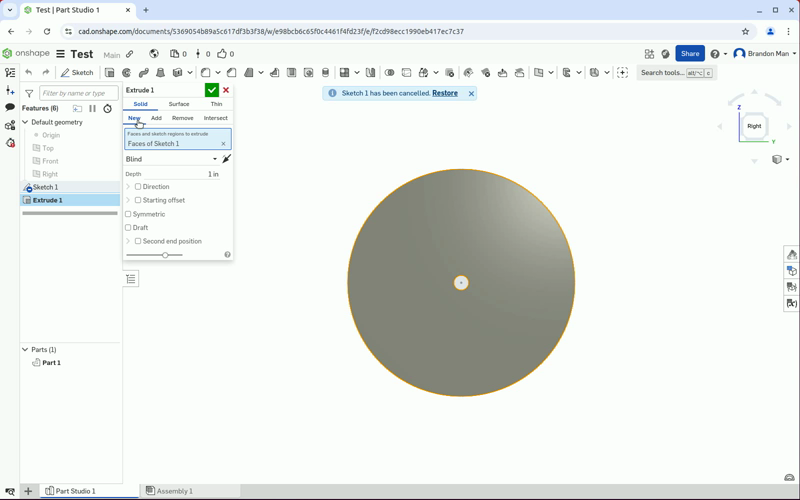
key(tab, 4)
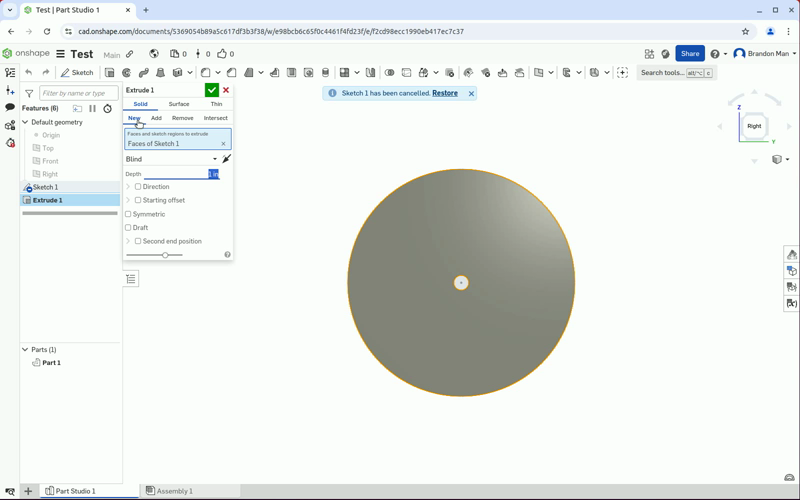
text(4.574)
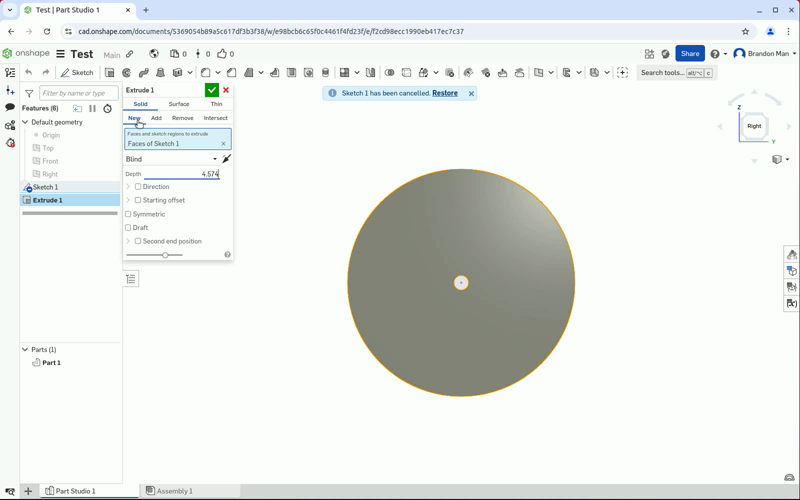
key(enter)
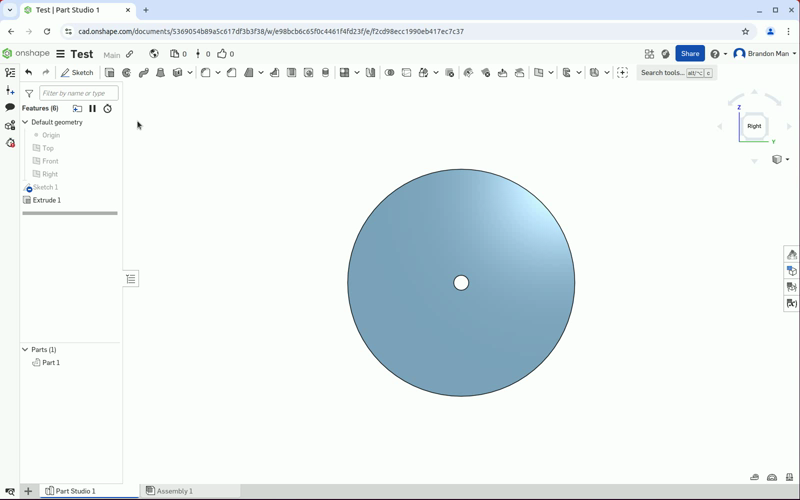
key(shift+h)
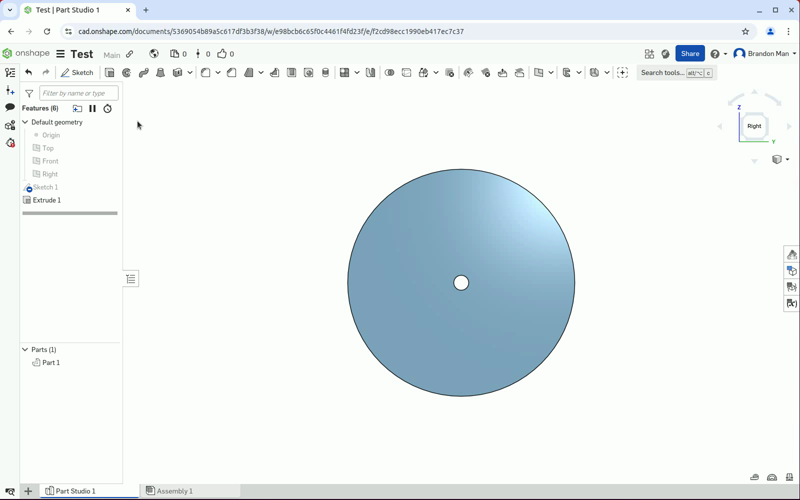
key(shift+h)
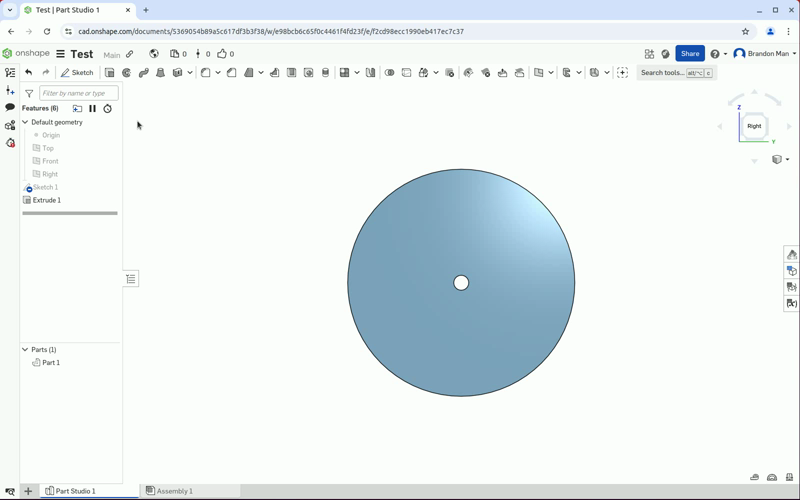
mouse_move(73, 189)
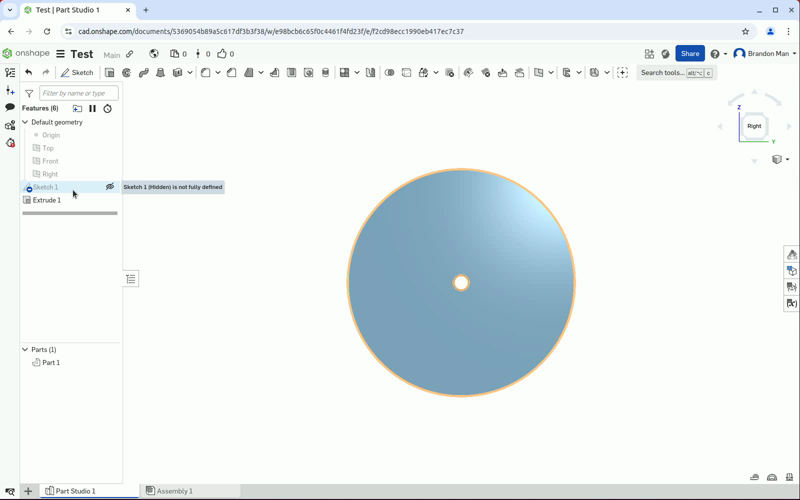
click(73, 189)
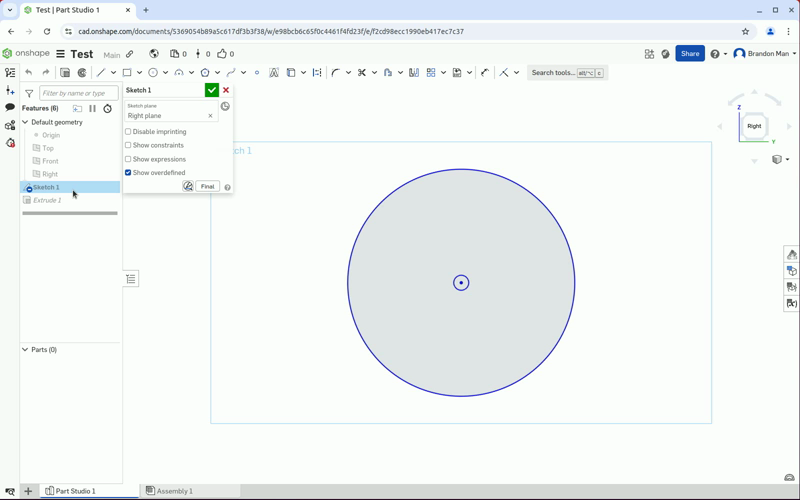
mouse_move(229, 92)
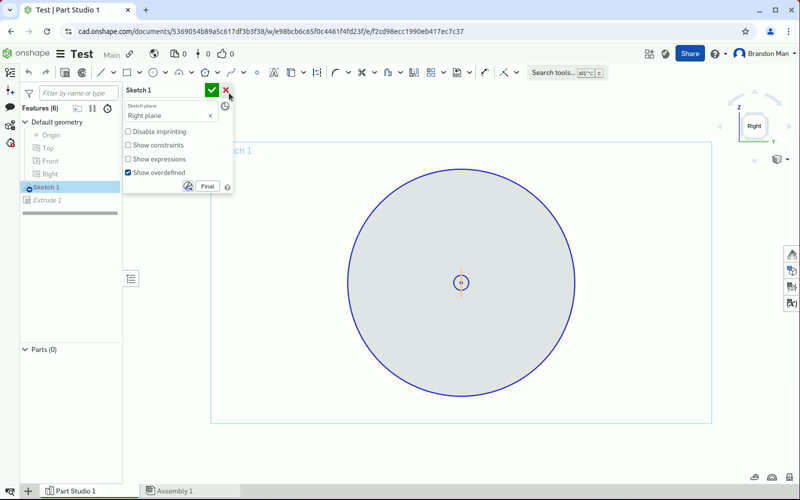
click(229, 92)
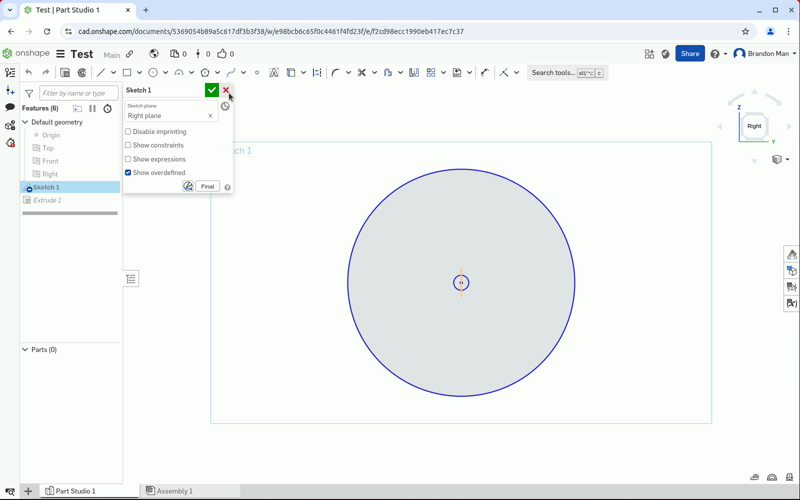
key(shift+s)
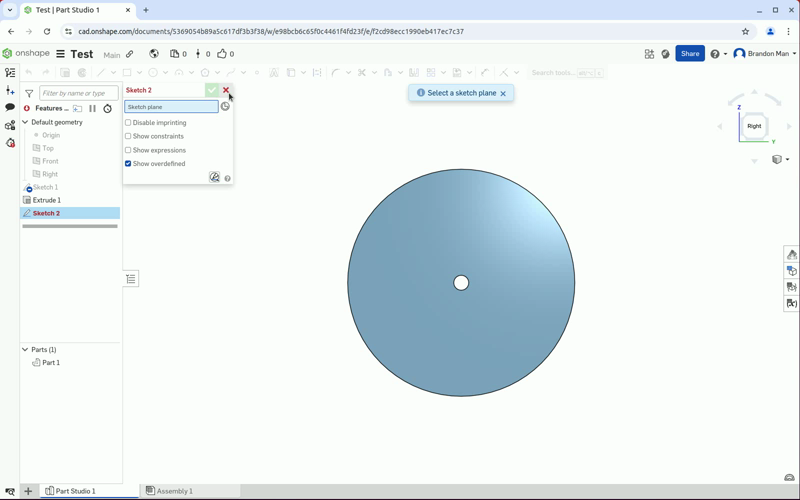
mouse_move(73, 176)
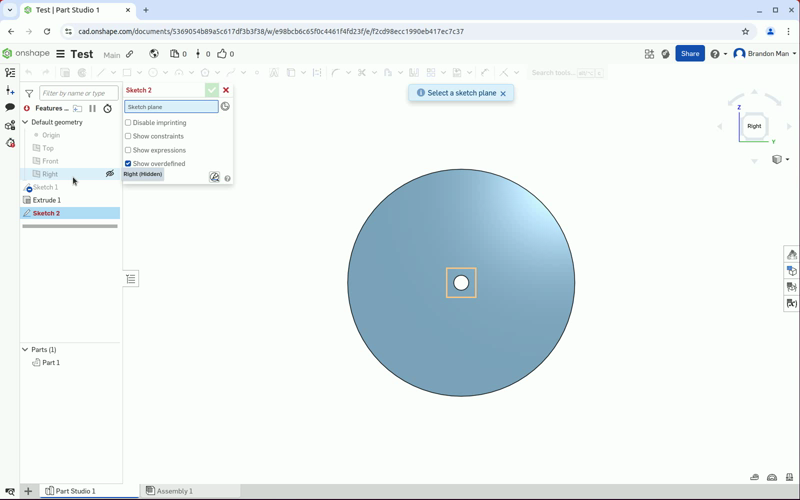
click(73, 176)
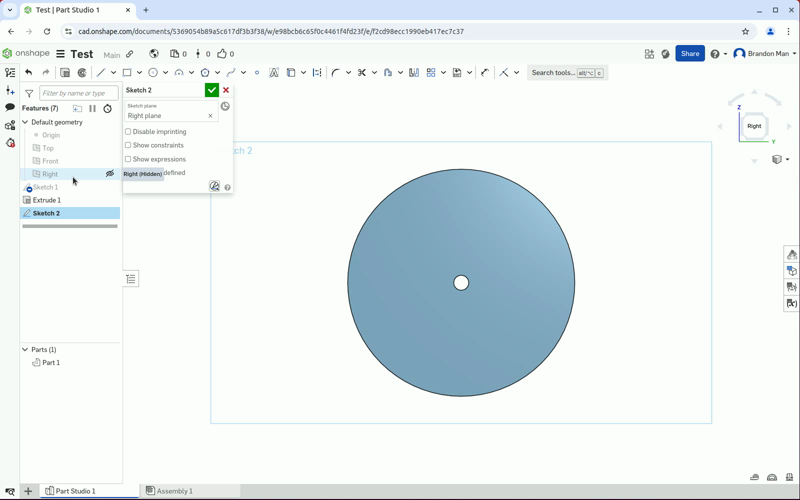
mouse_move(73, 352)
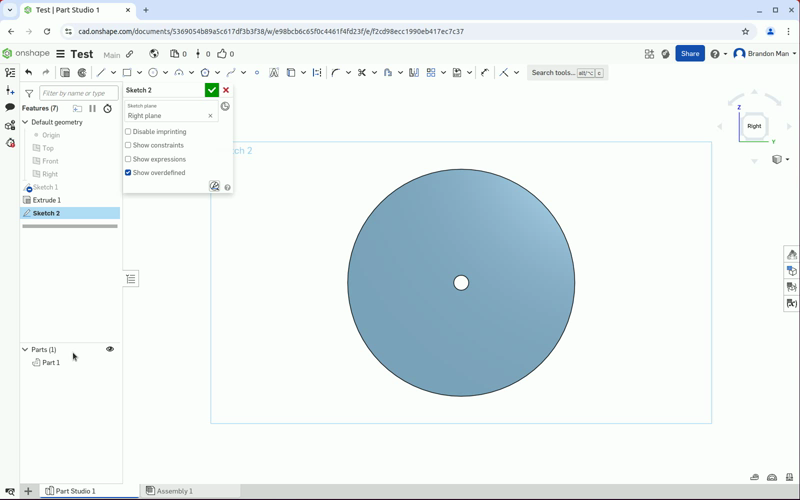
key(y)
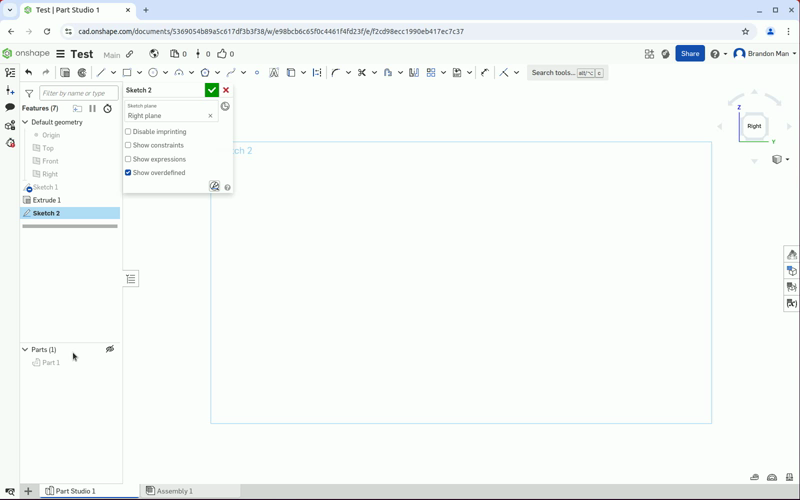
key(c)
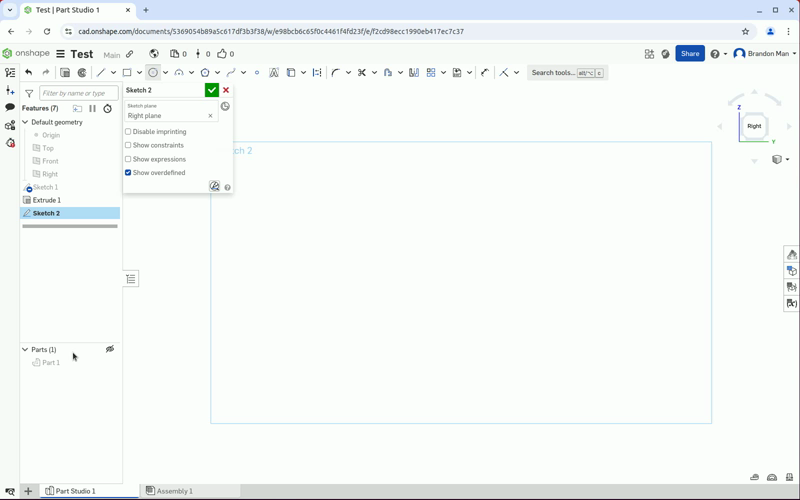
key_down(shift)
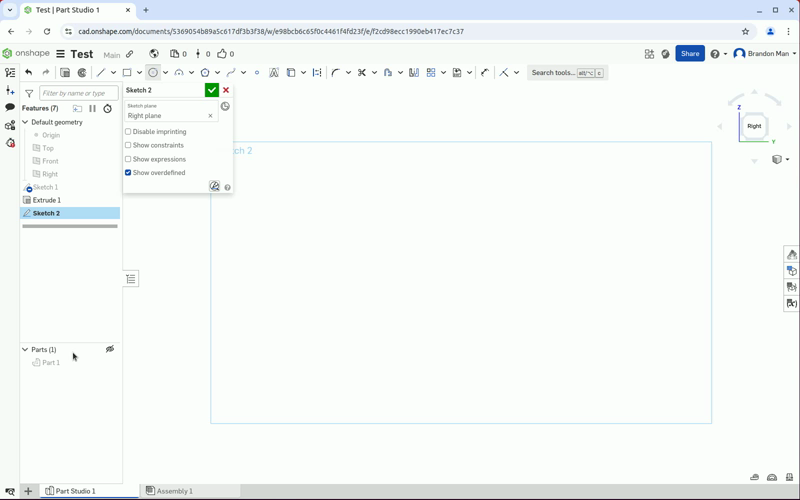
mouse_move(461, 282)
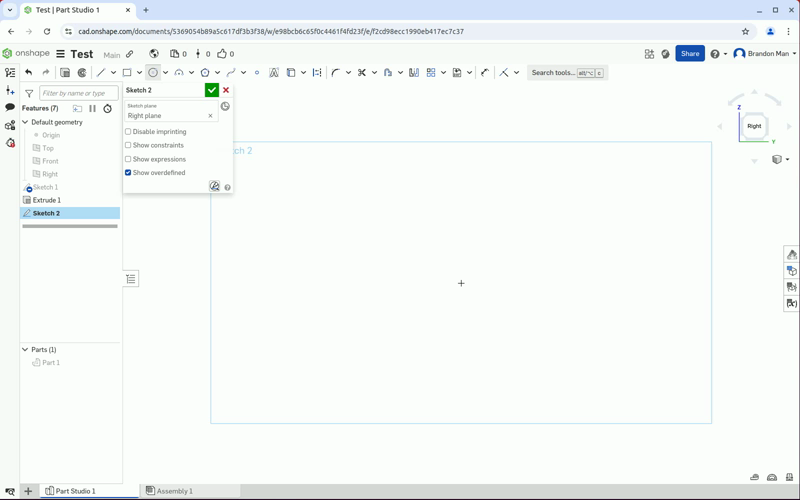
click(461, 282)
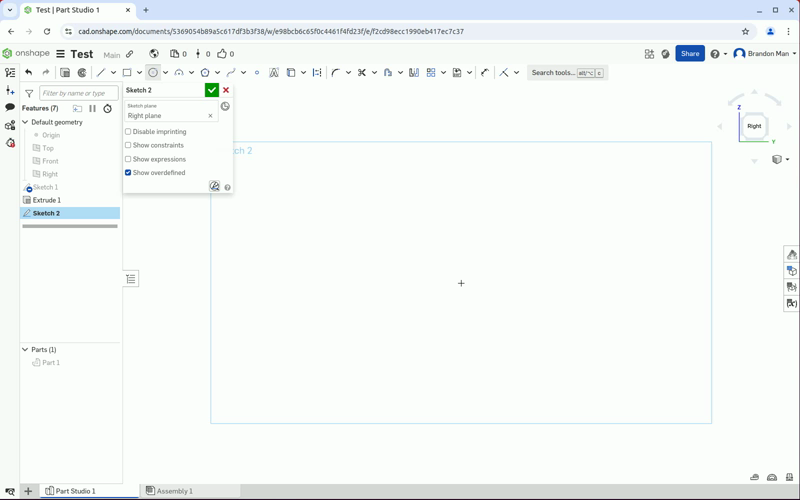
key_up(shift)
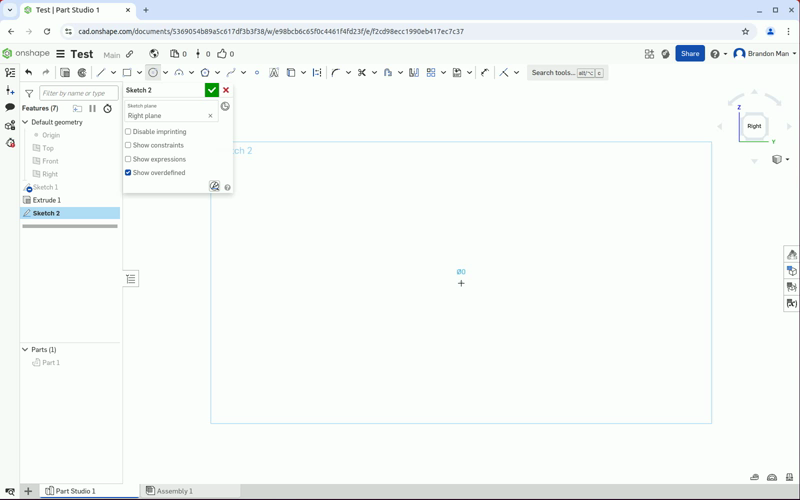
mouse_move(508, 282)
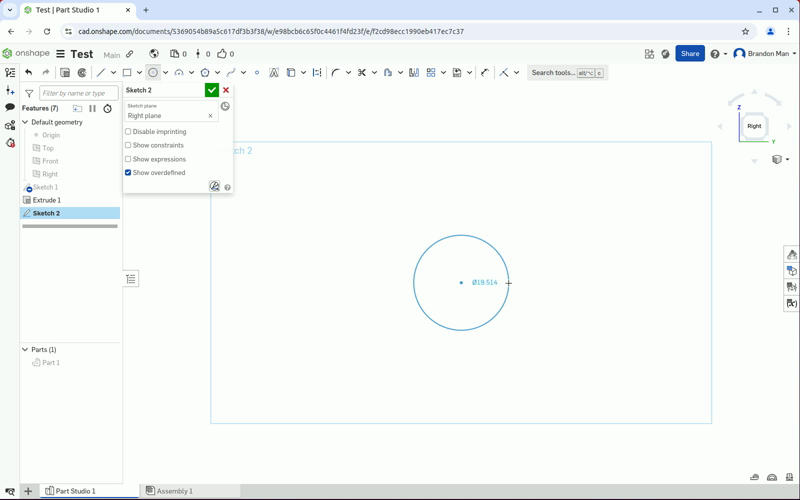
click(508, 282)
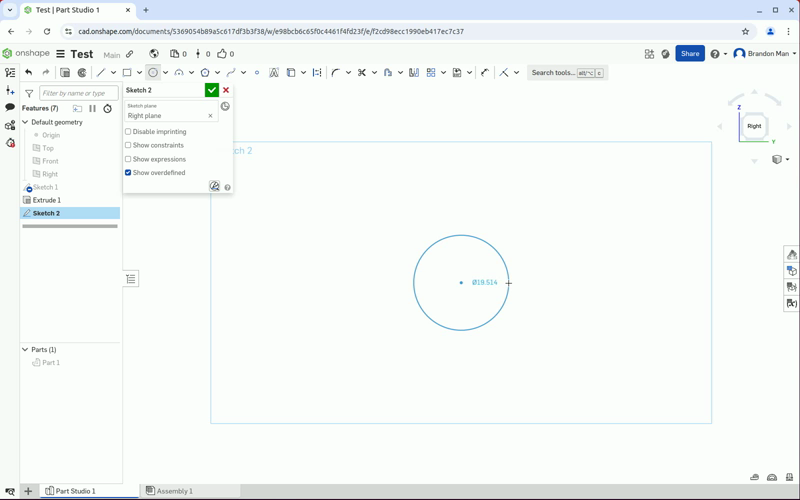
key(esc)
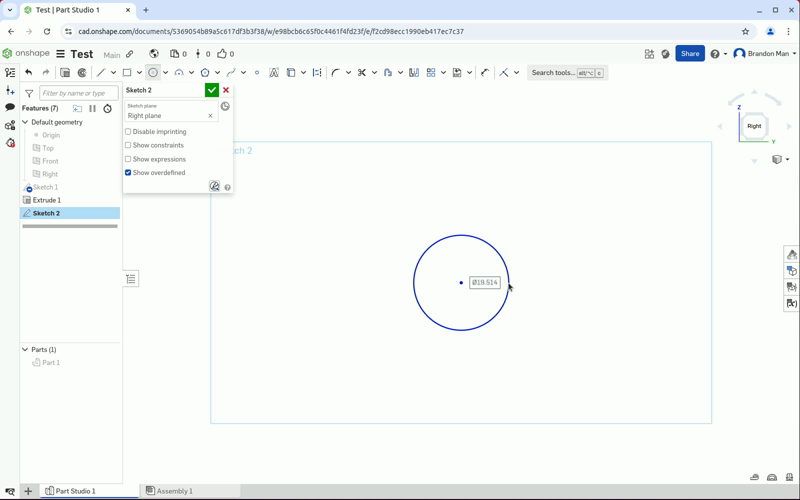
key(c)
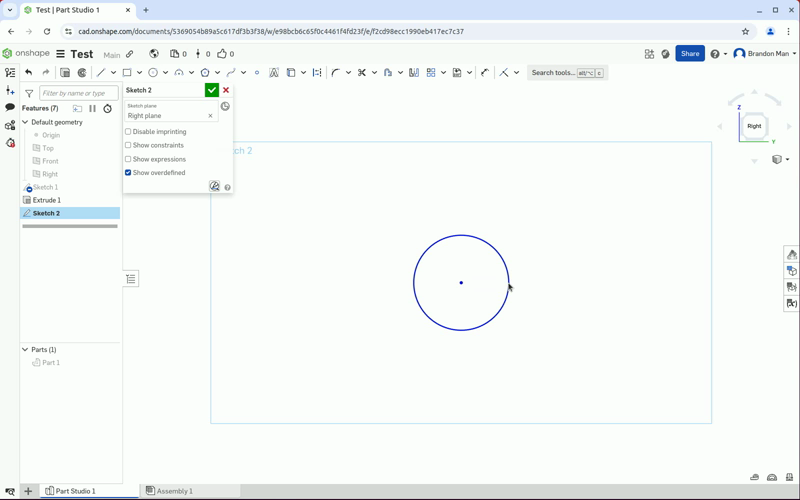
key_down(shift)
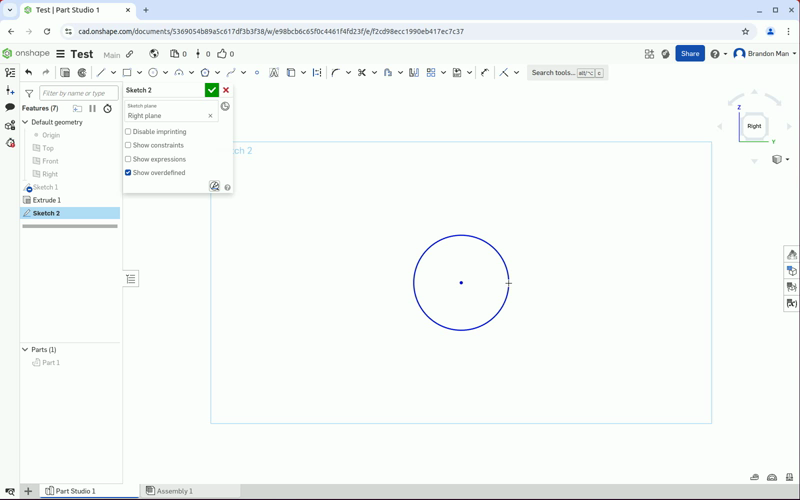
mouse_move(461, 282)
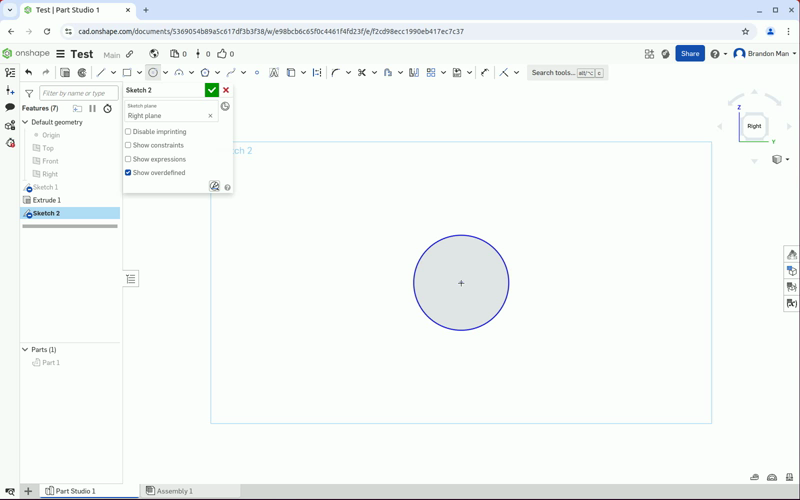
click(461, 282)
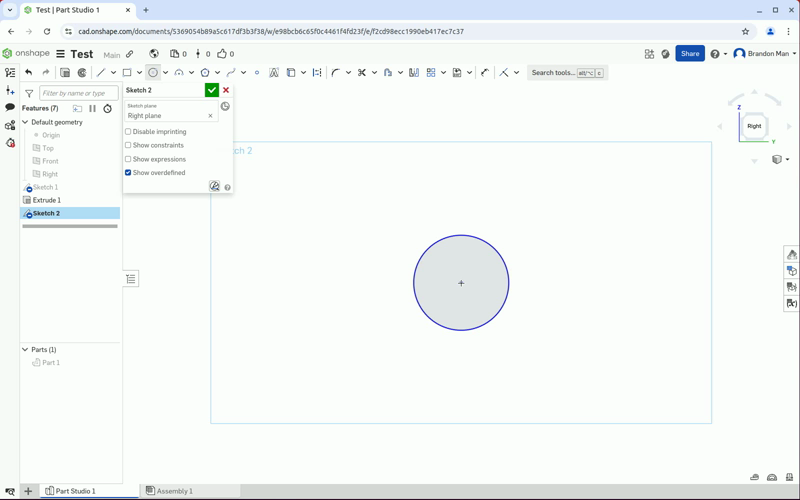
key_up(shift)
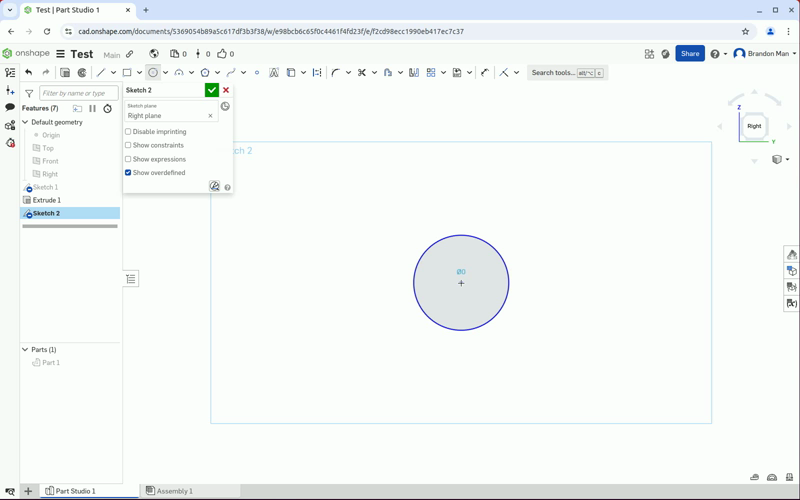
mouse_move(469, 282)
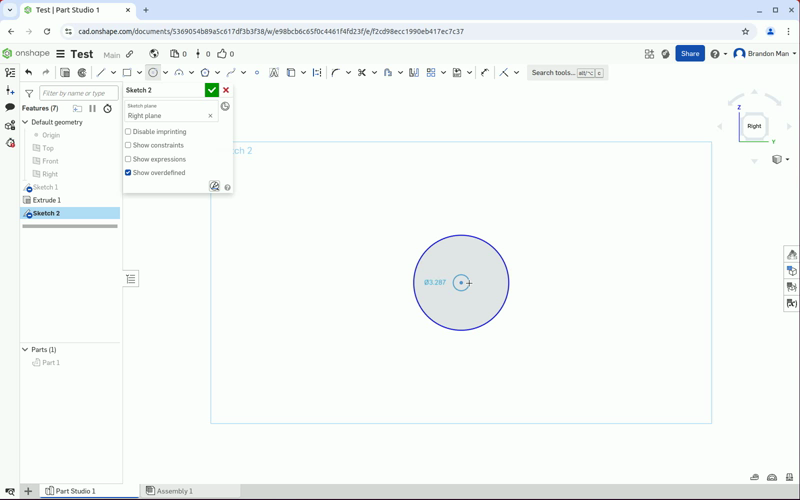
click(469, 282)
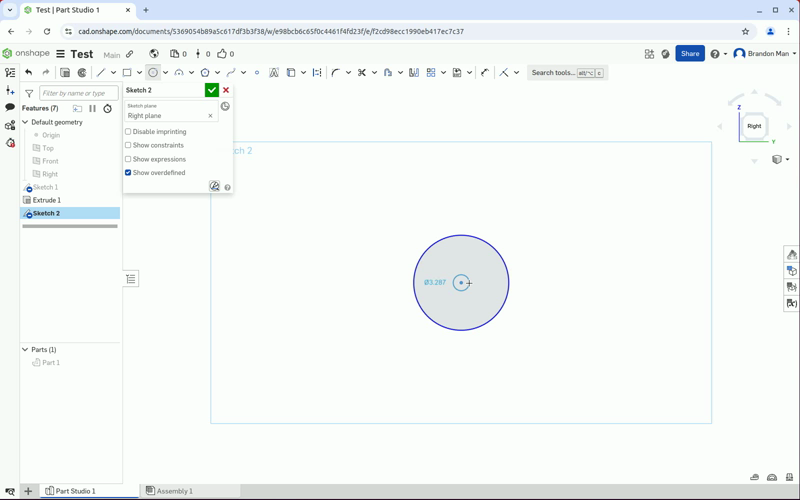
key(esc)
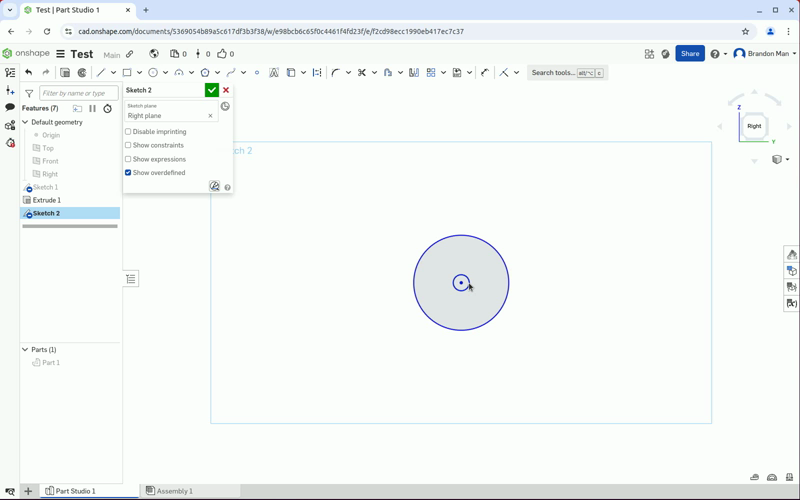
mouse_move(480, 254)
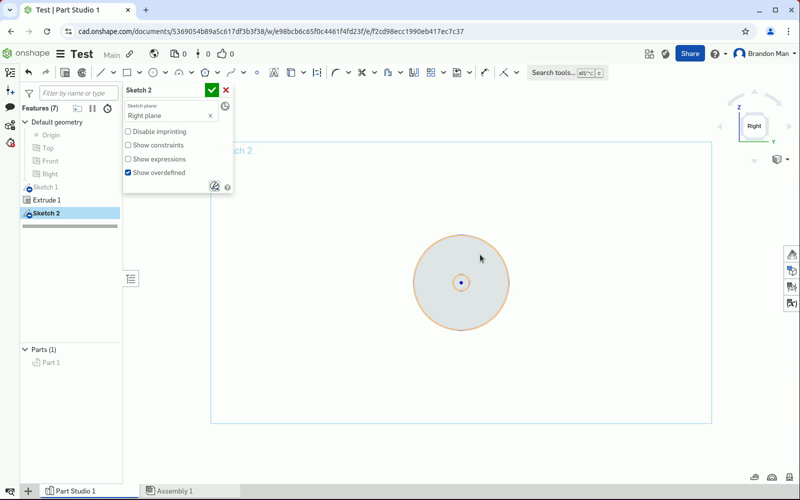
click(480, 254)
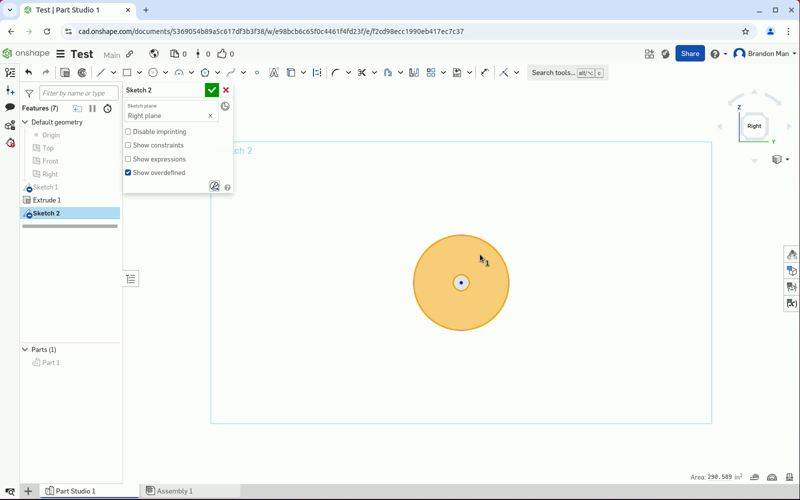
mouse_move(73, 352)
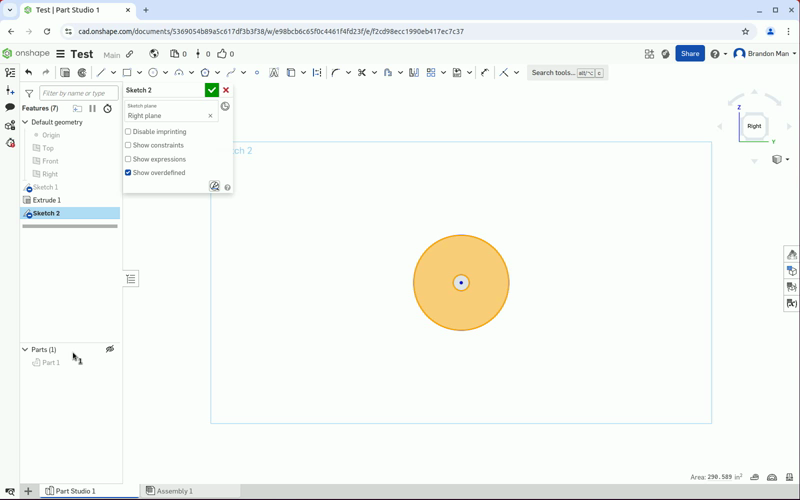
key(shift+y)
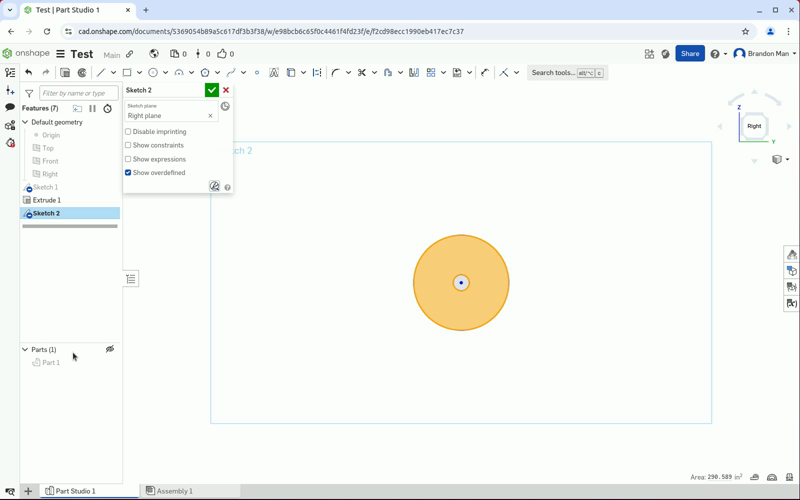
key(shift+e)
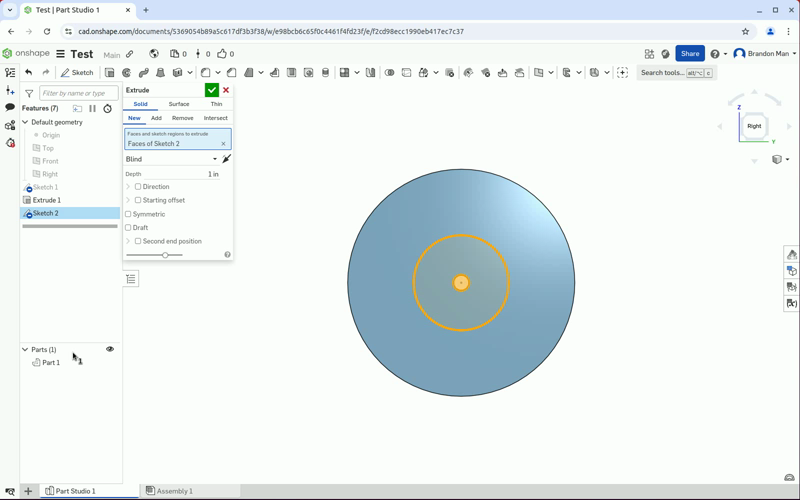
mouse_move(143, 106)
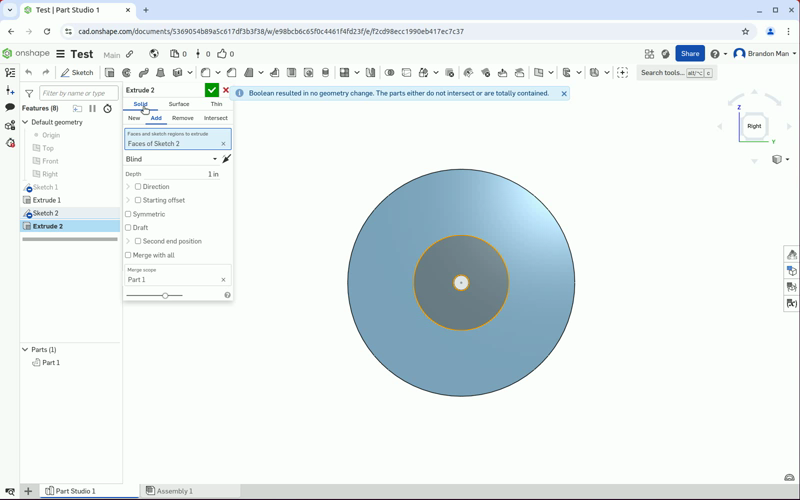
click(143, 106)
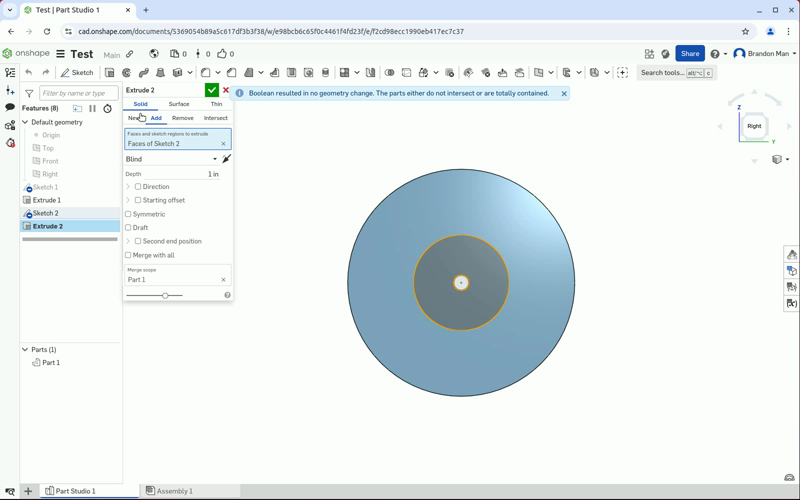
mouse_move(137, 120)
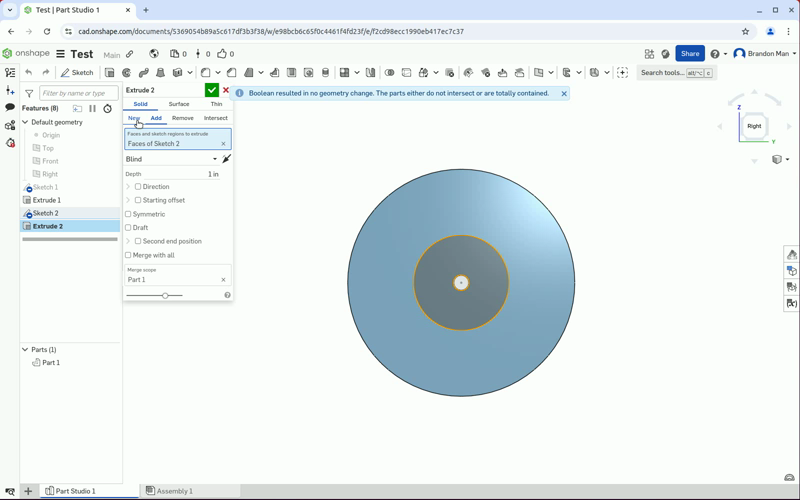
click(137, 120)
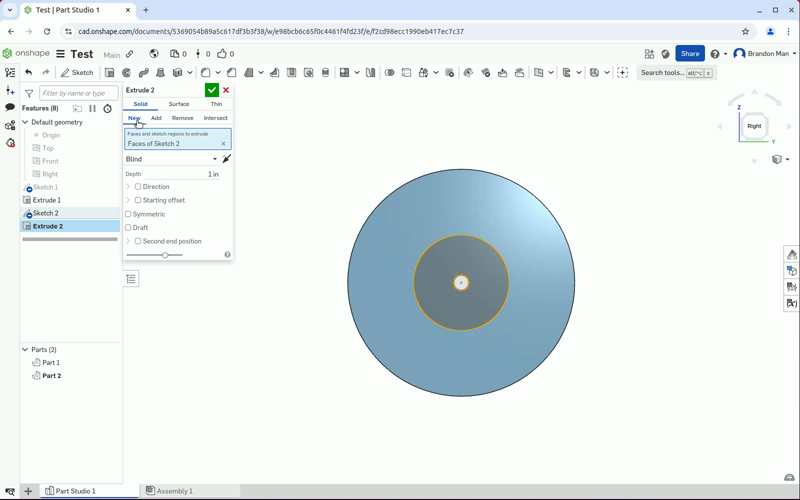
key(tab, 4)
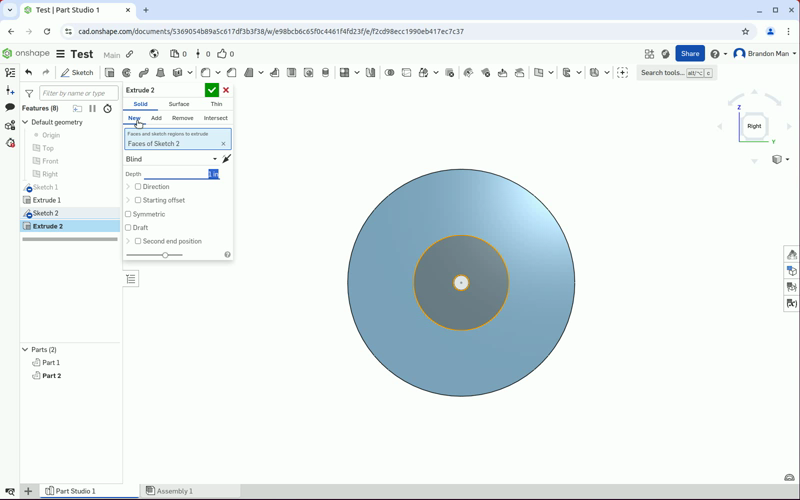
text(-7.703)
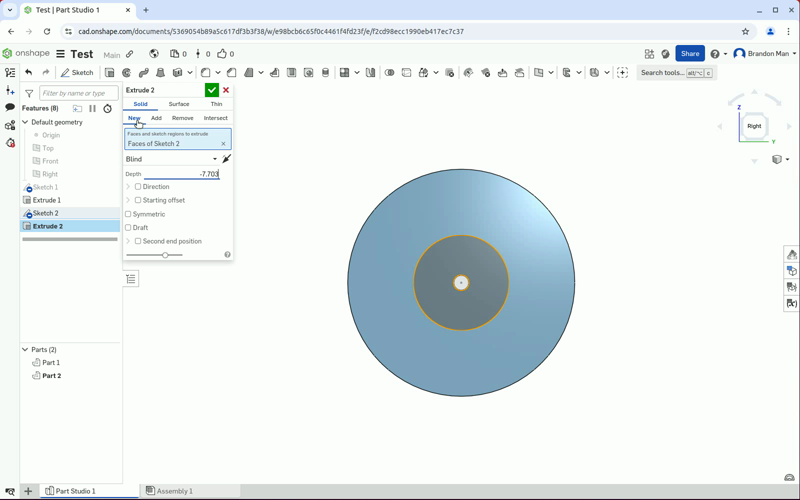
key(enter)
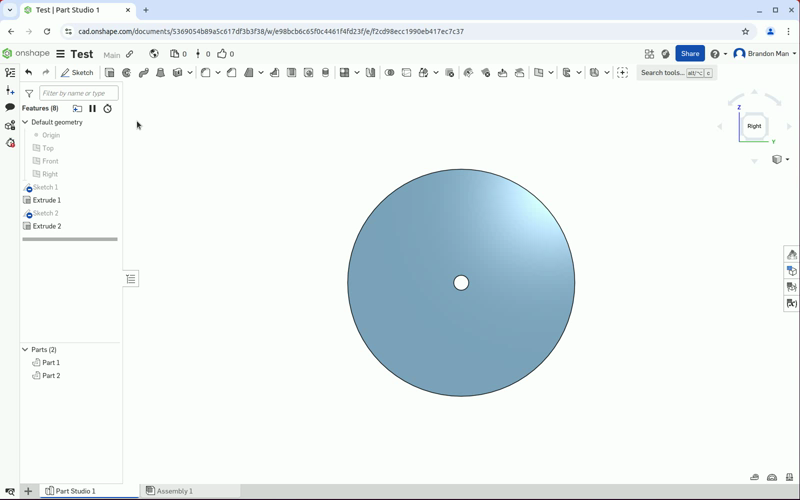
key(shift+h)
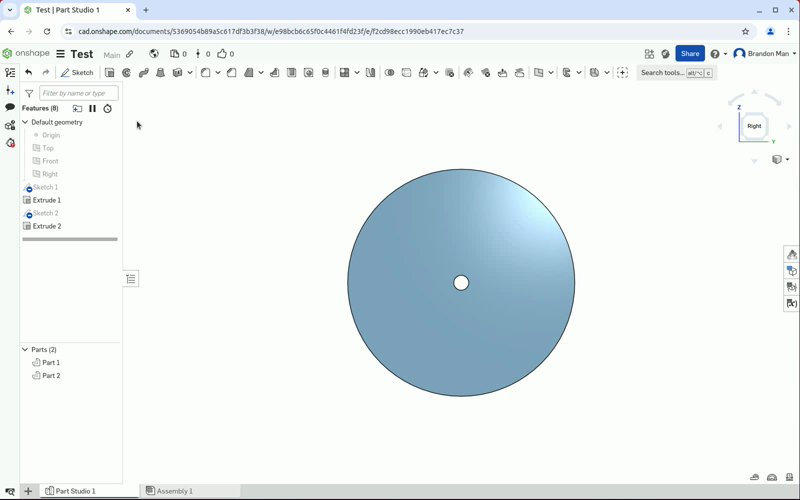
key(shift+h)
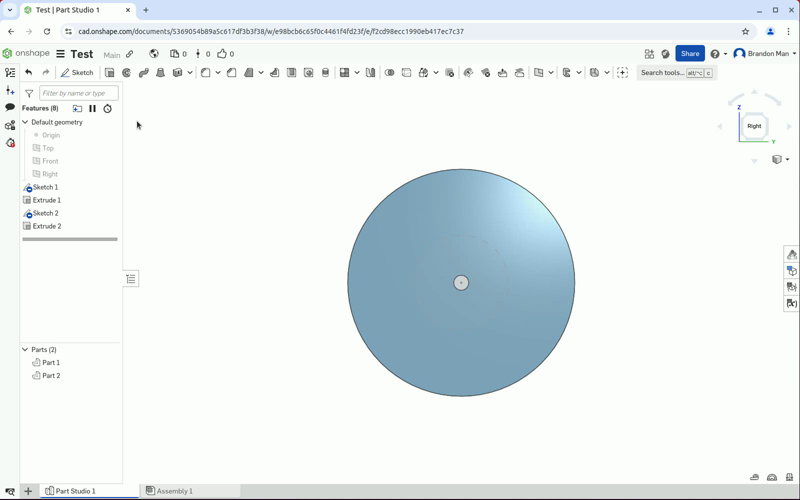
key(shift+7)
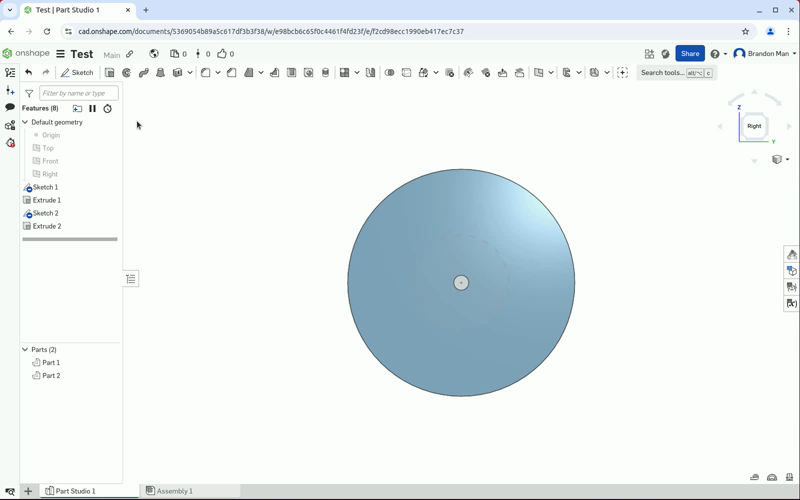
key(right, 2)
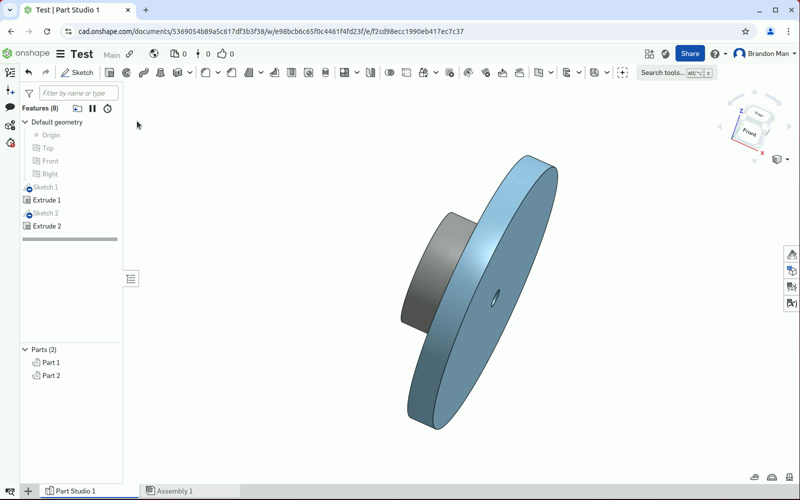
key(down, 2)
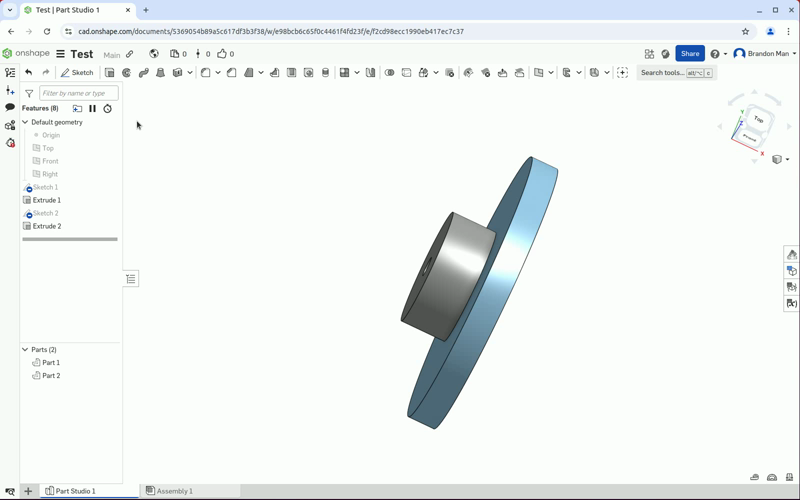
key(up, 2)
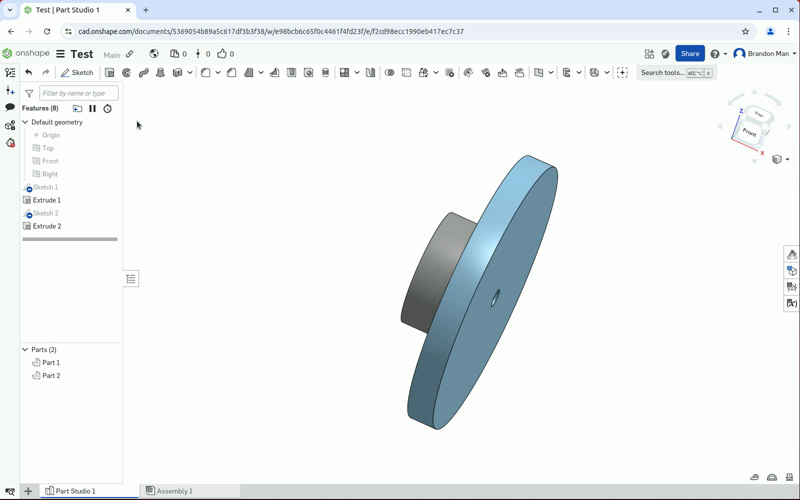
key(left, 2)
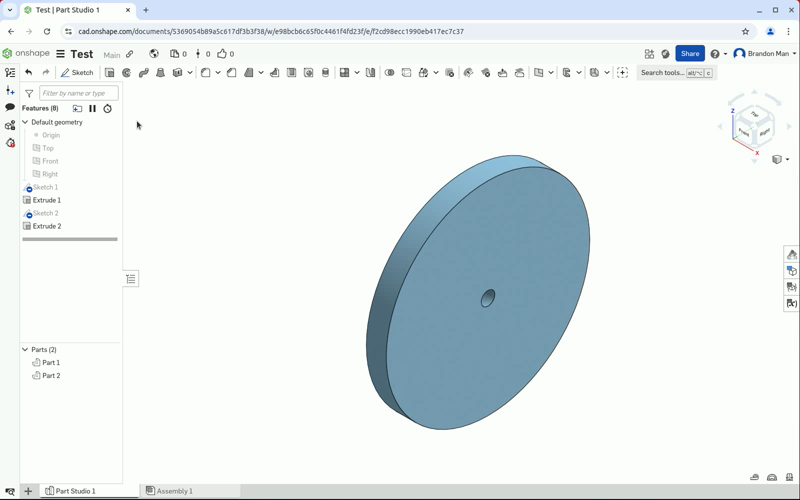
mouse_move(73, 189)
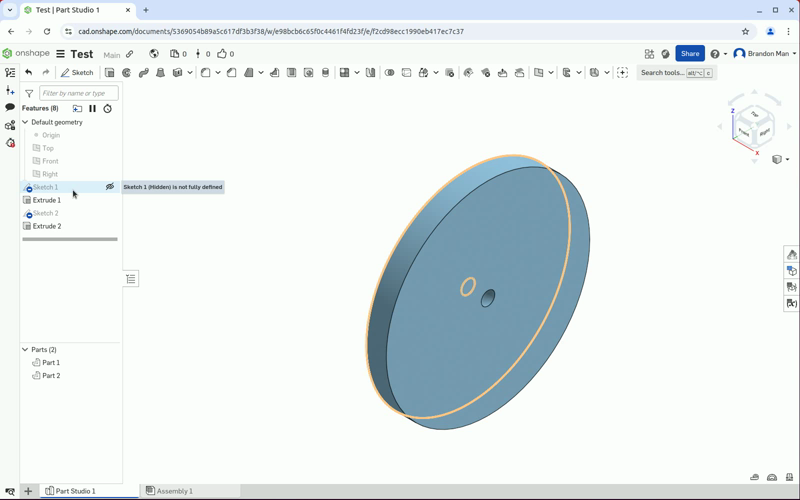
click(73, 189)